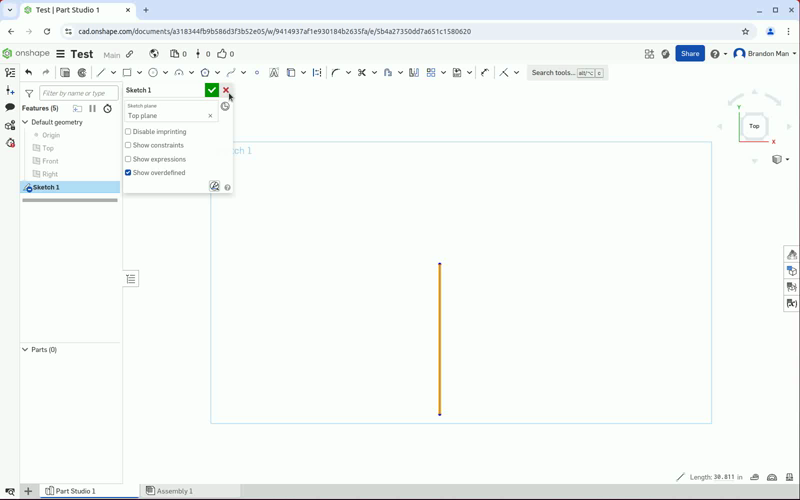
key(shift+h)
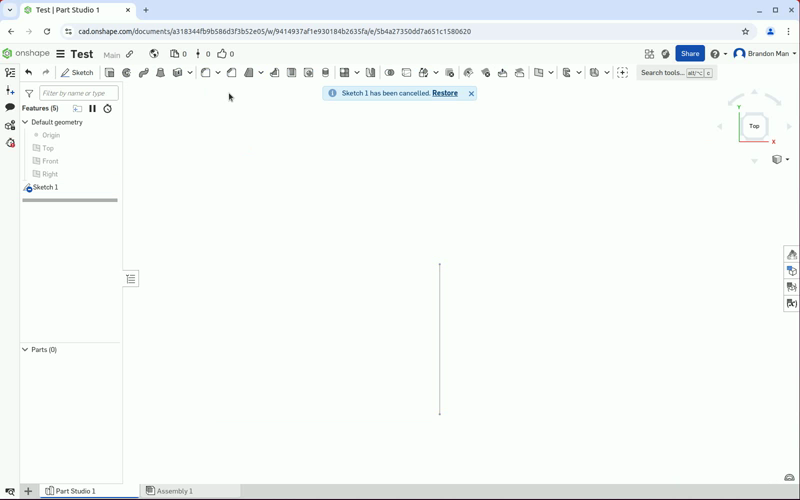
key(shift+s)
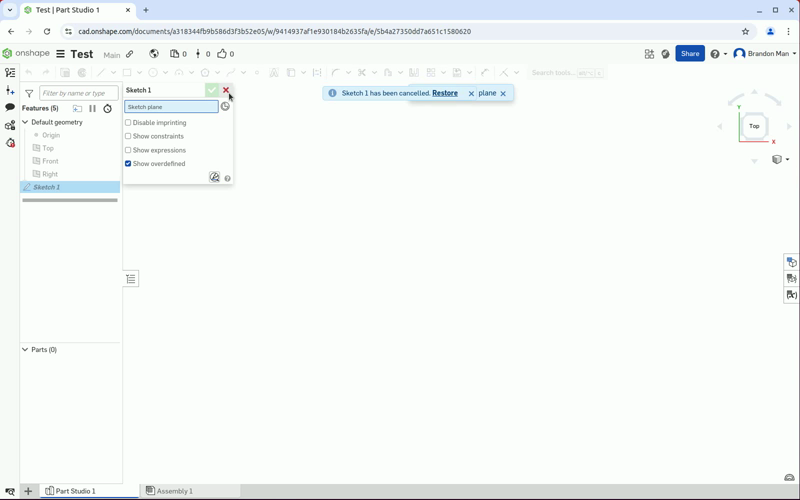
mouse_move(73, 150)
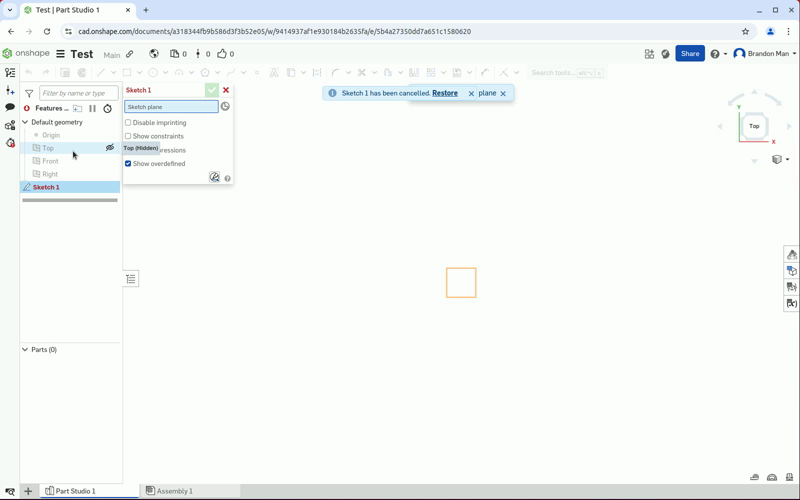
click(73, 150)
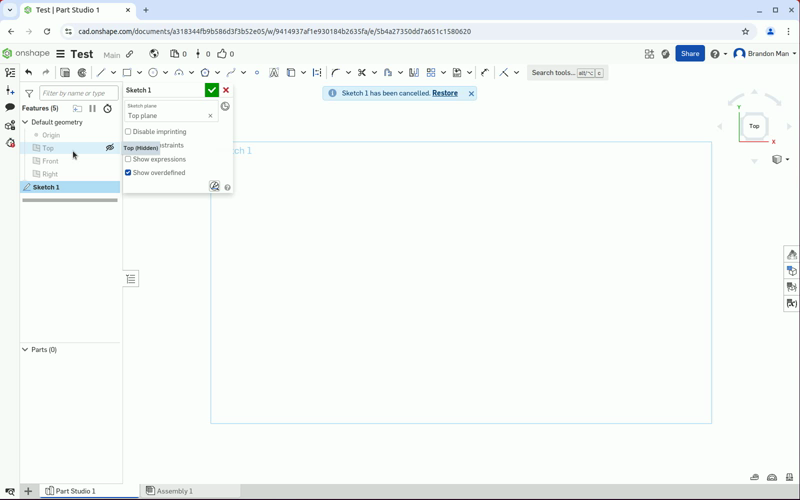
mouse_move(73, 352)
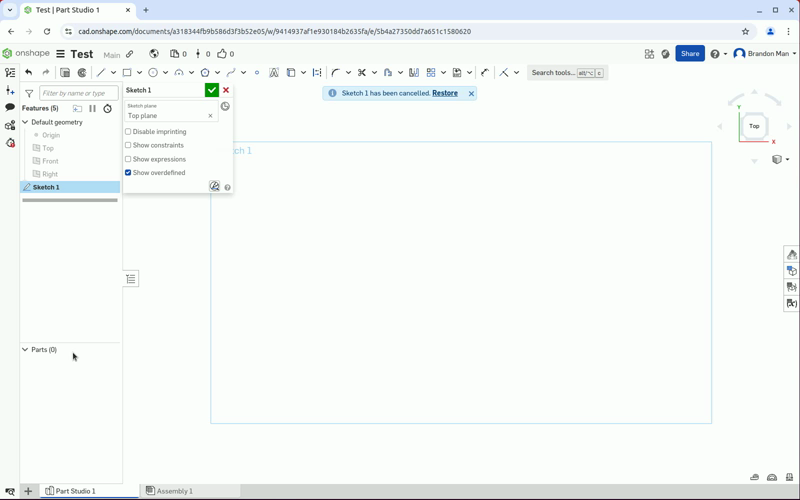
key(y)
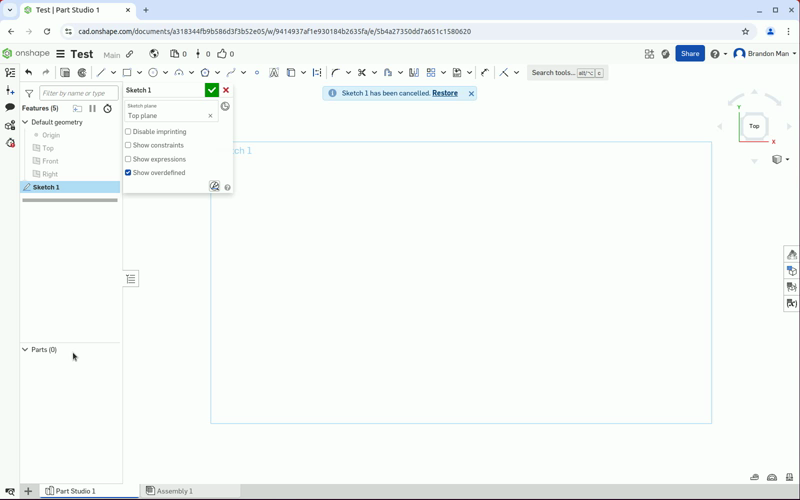
key(l)
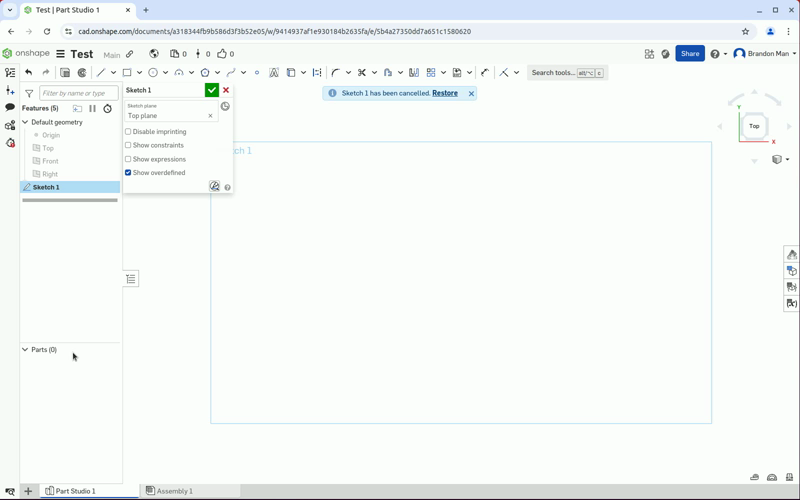
key_down(shift)
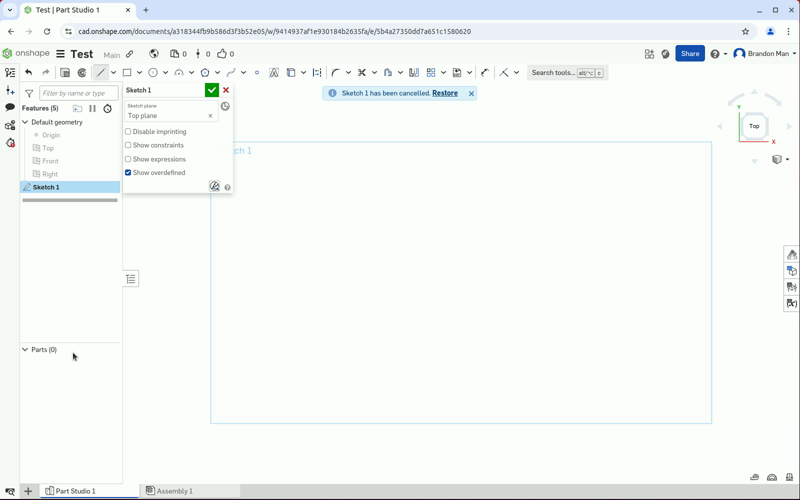
mouse_move(427, 304)
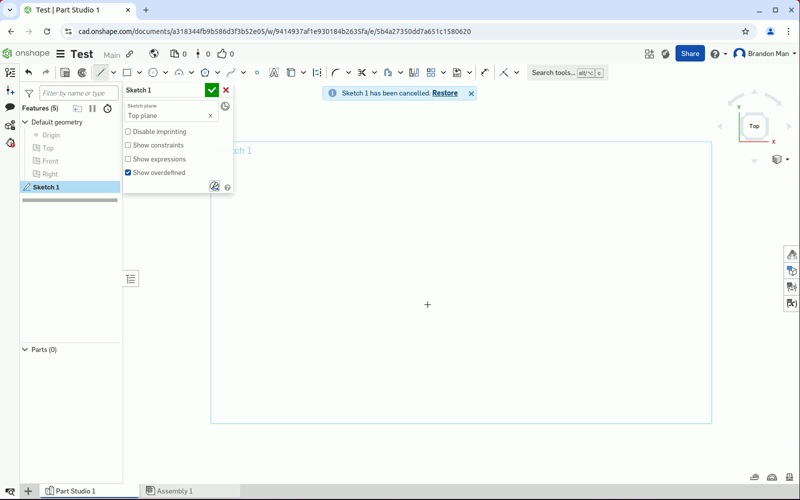
click(427, 304)
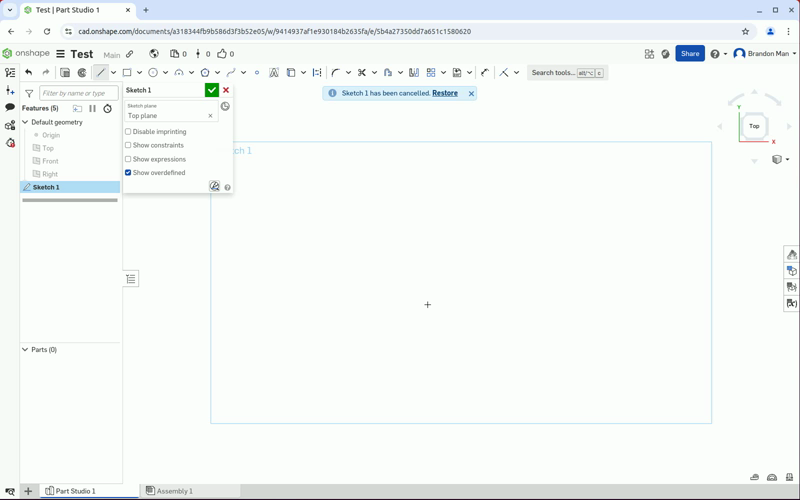
key_up(shift)
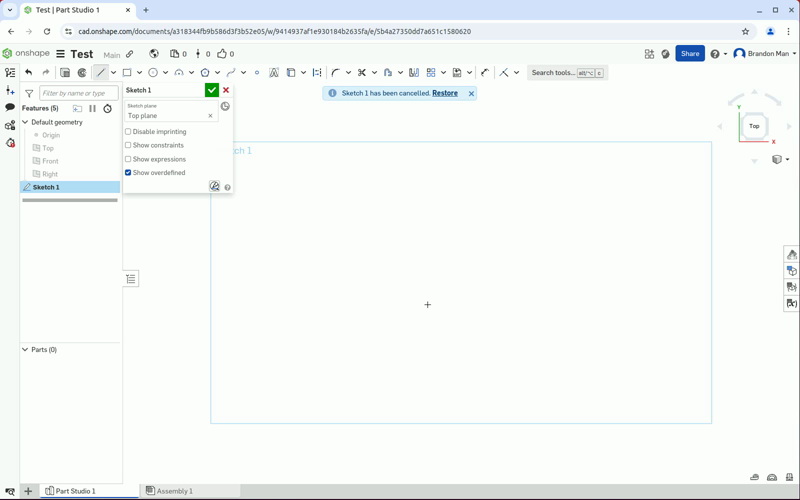
key_down(shift)
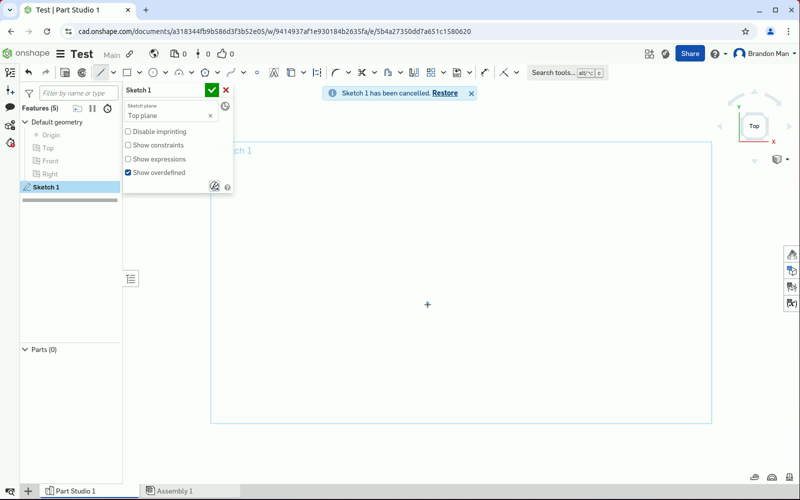
mouse_move(492, 304)
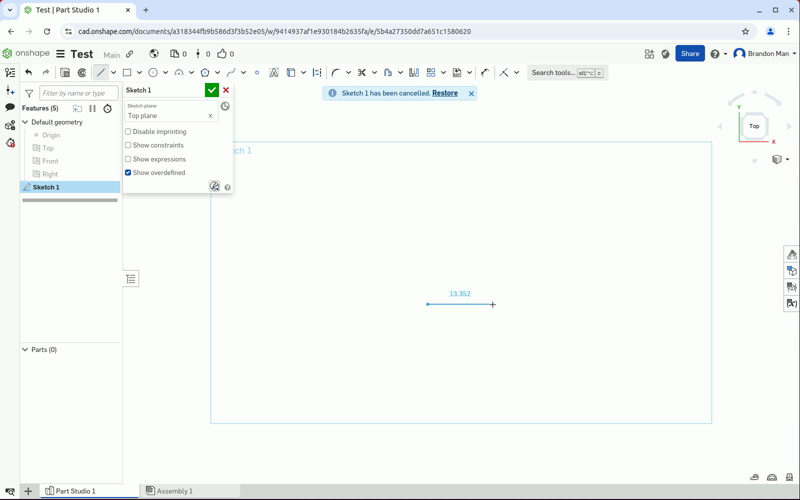
click(492, 304)
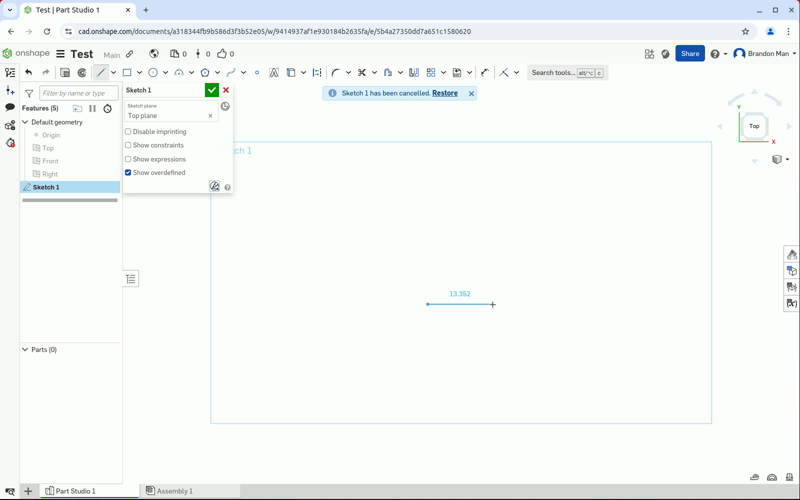
key_up(shift)
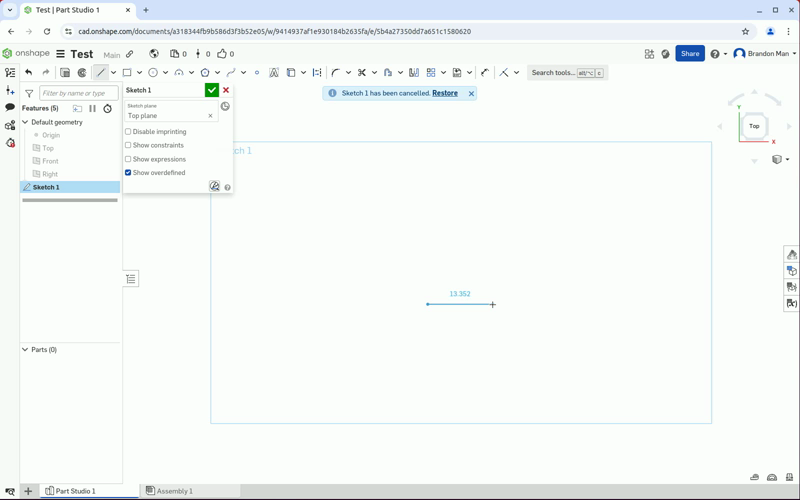
key_down(shift)
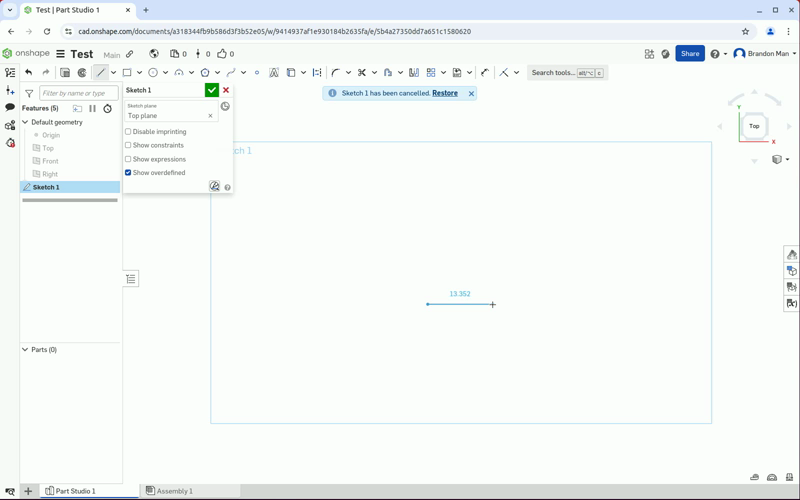
mouse_move(522, 304)
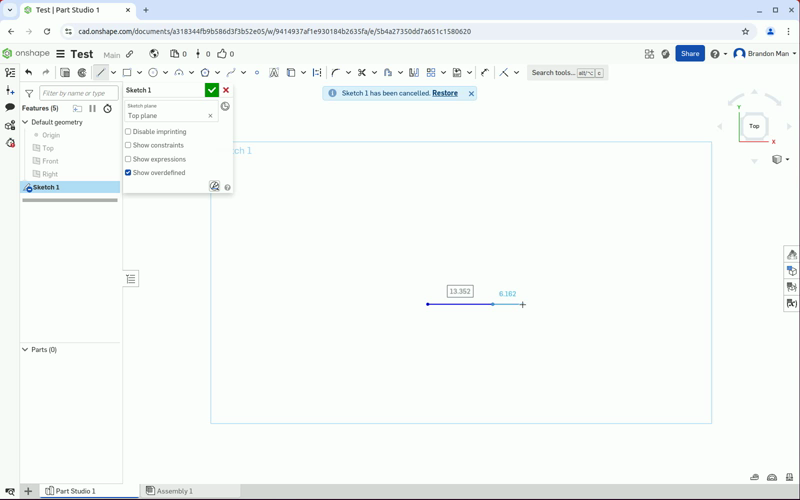
mouse_move(492, 262)
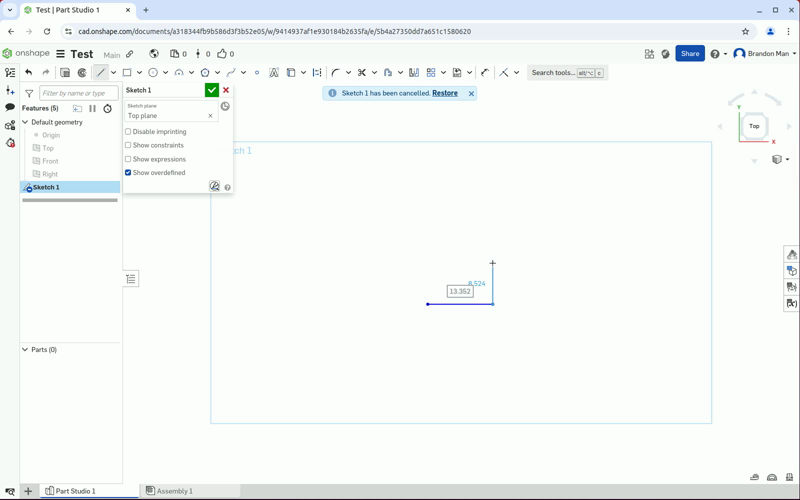
click(492, 262)
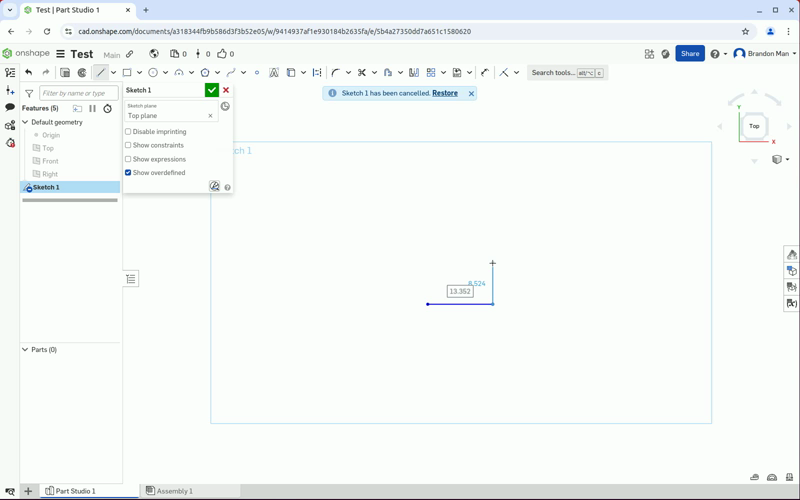
key_up(shift)
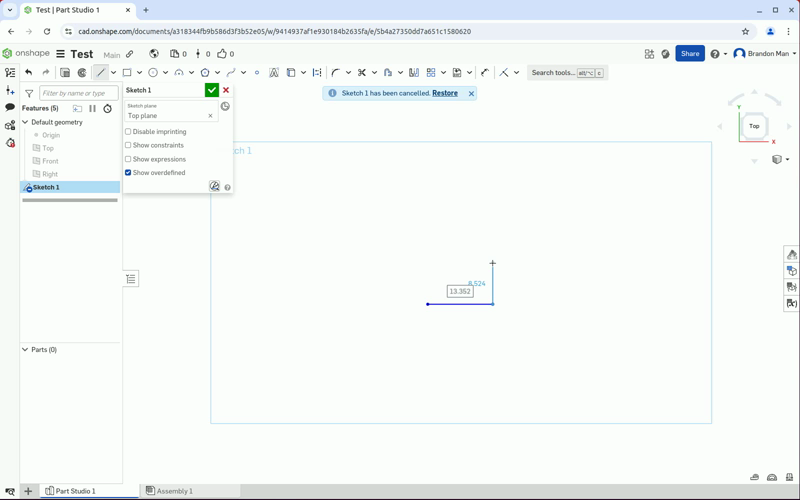
key_down(shift)
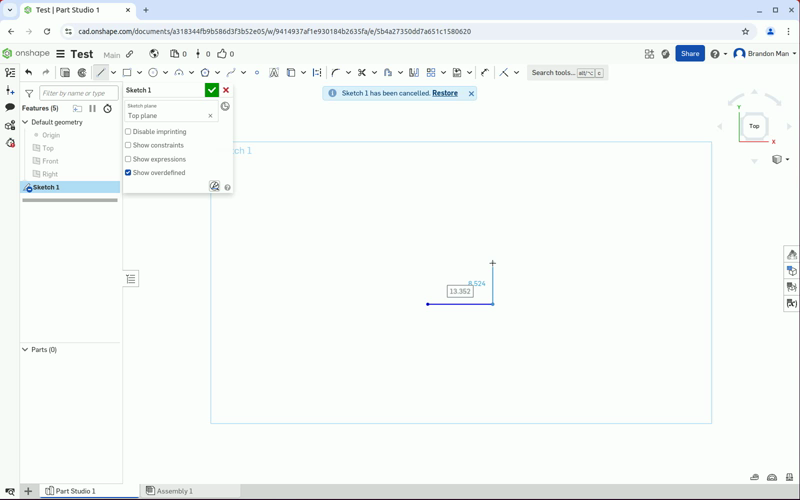
mouse_move(427, 262)
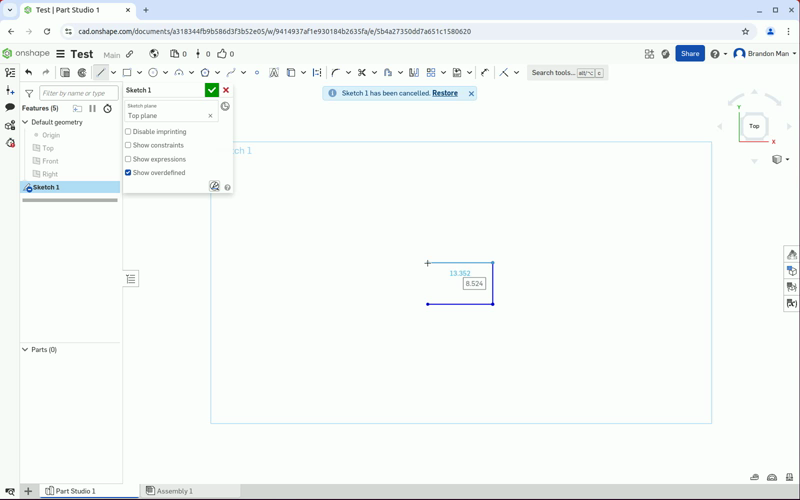
click(427, 262)
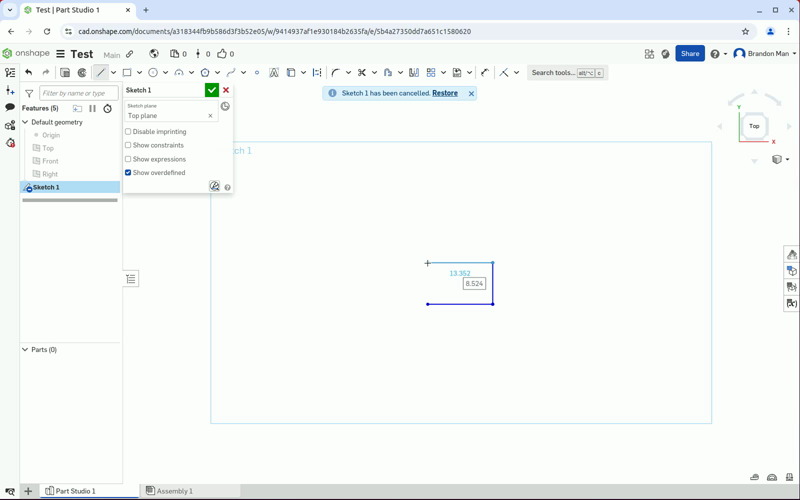
key_up(shift)
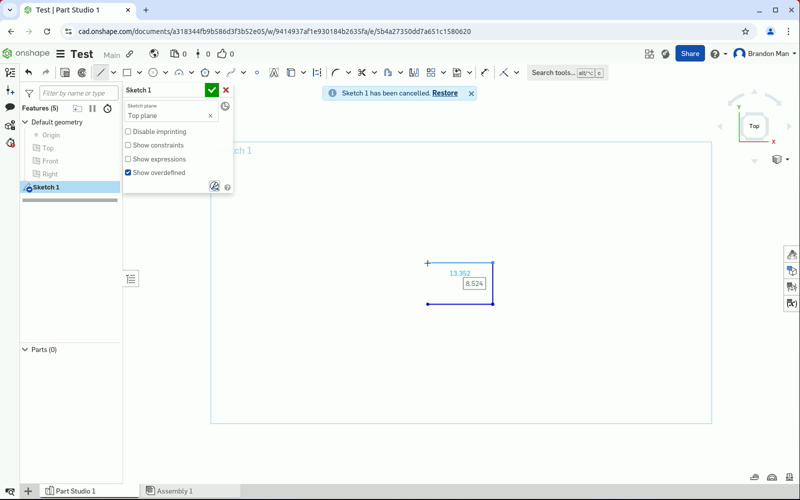
mouse_move(457, 262)
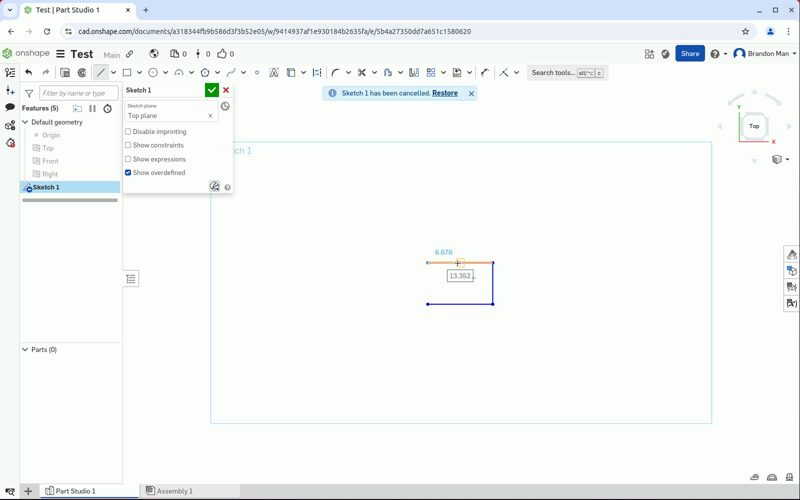
key_down(shift)
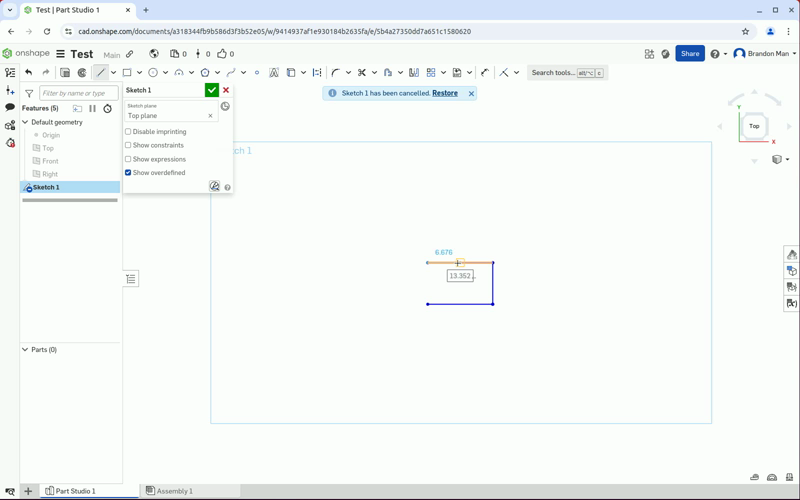
mouse_move(427, 304)
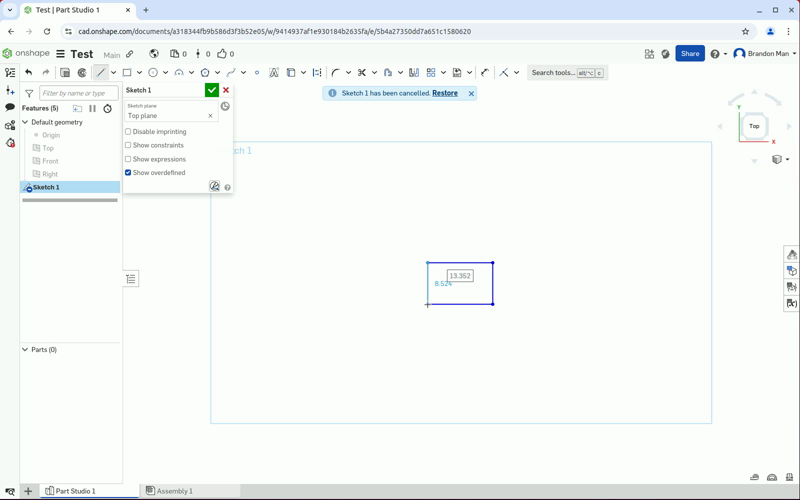
key_up(shift)
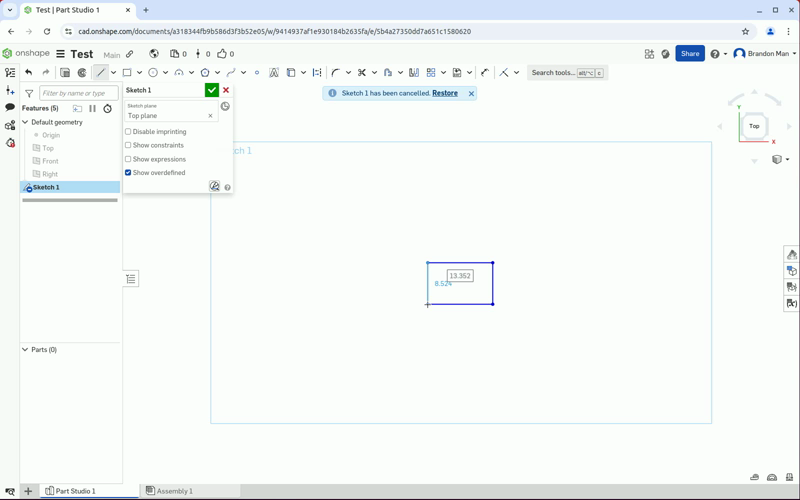
click(427, 304)
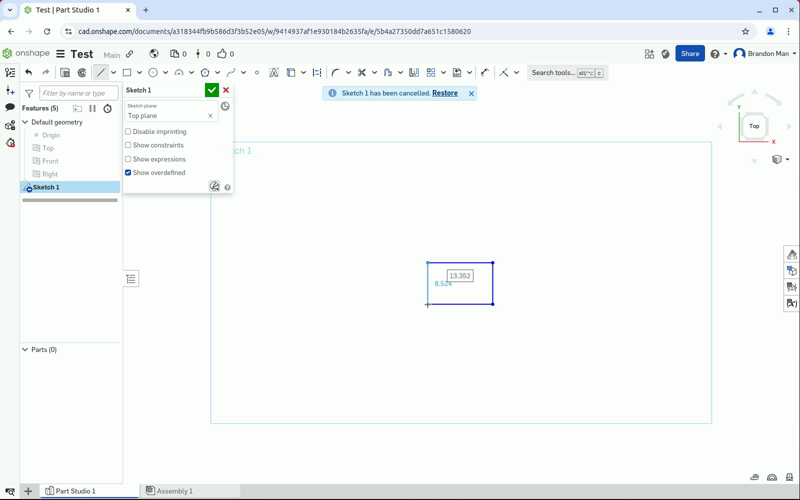
key(esc)
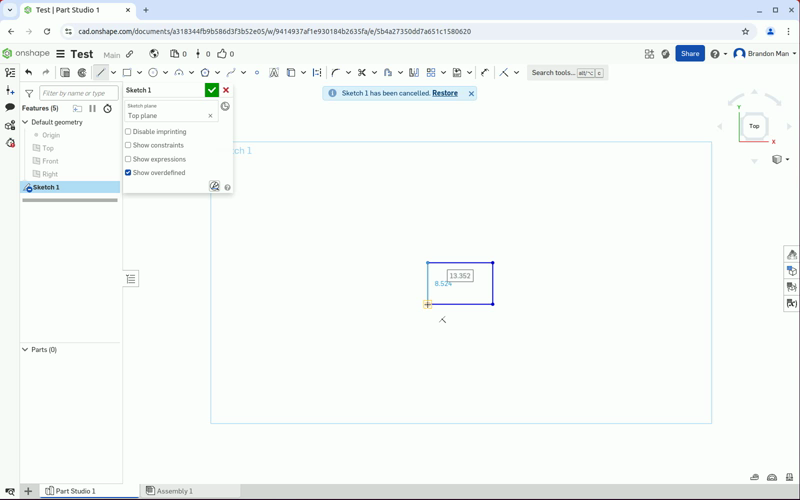
mouse_move(449, 291)
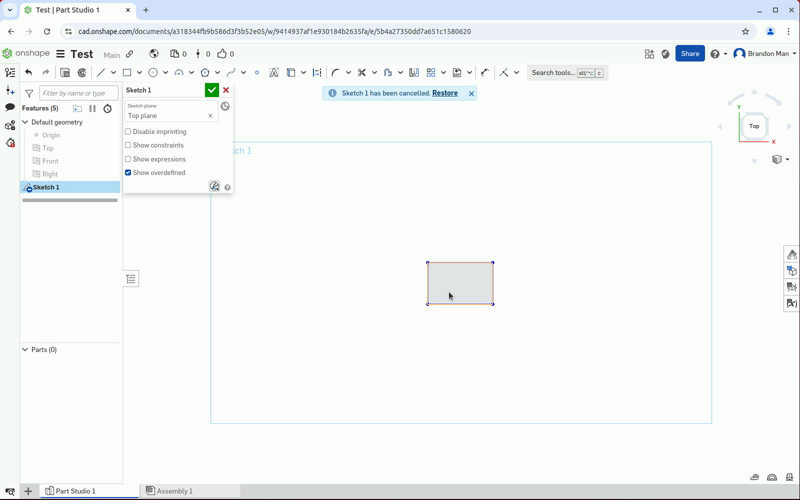
click(449, 291)
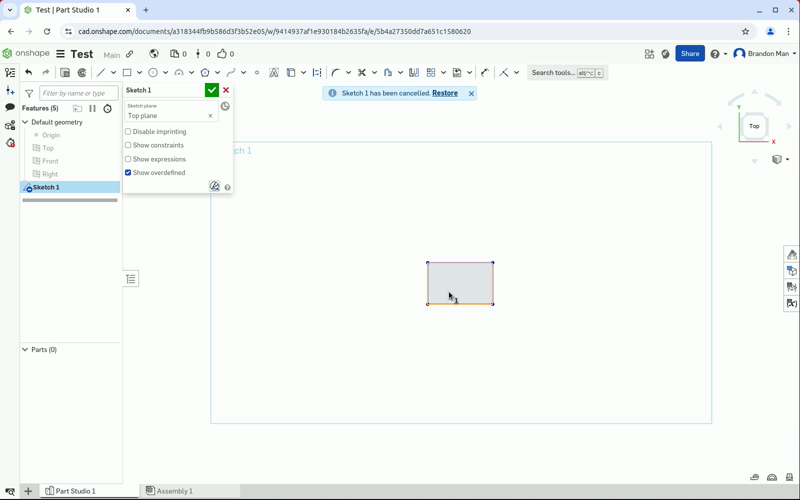
mouse_move(73, 352)
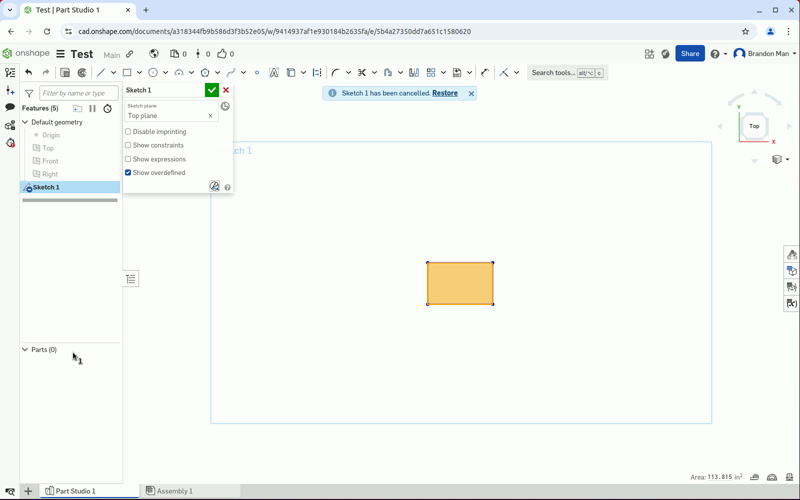
key(shift+y)
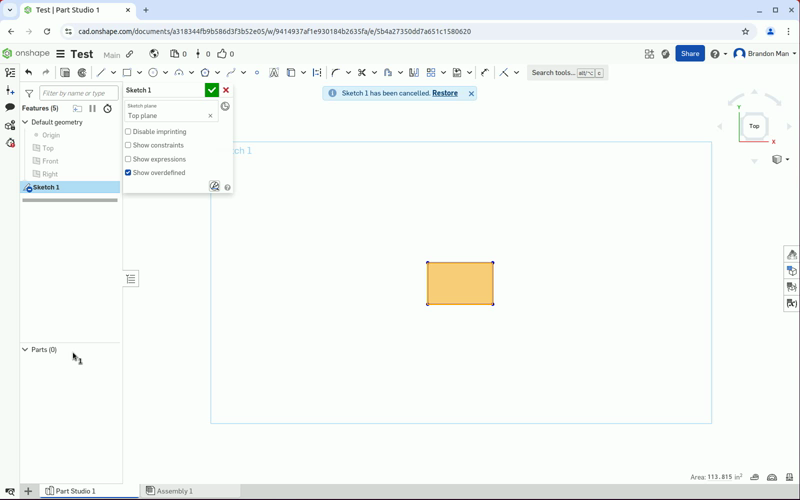
key(shift+e)
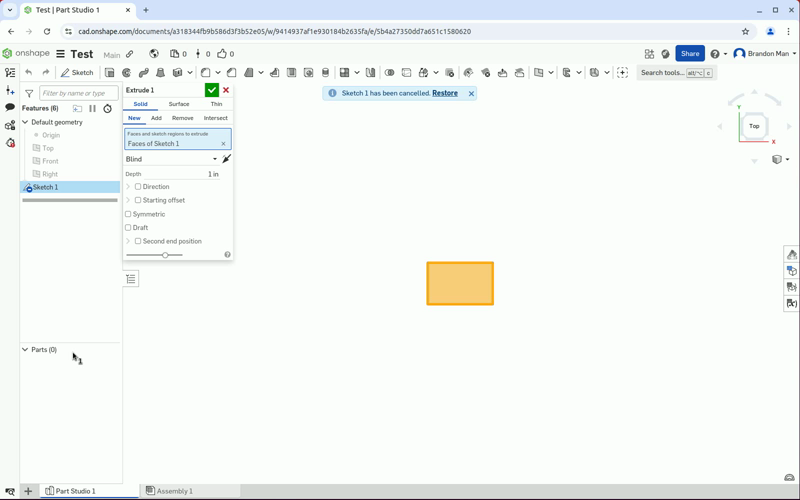
mouse_move(143, 106)
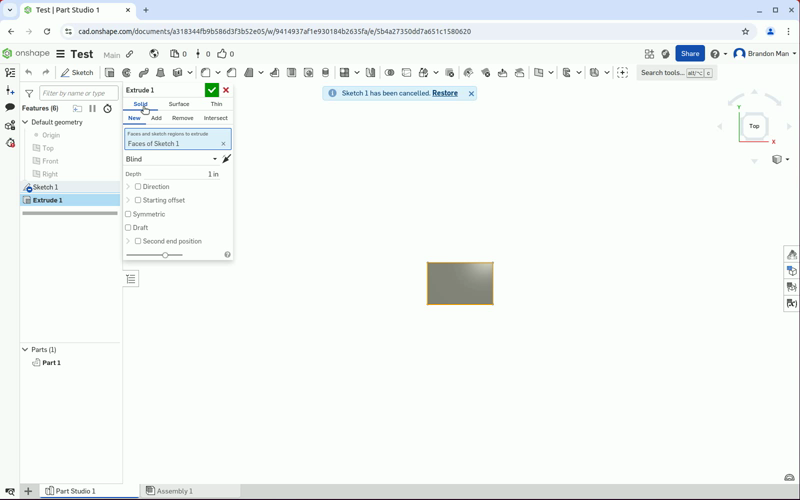
click(143, 106)
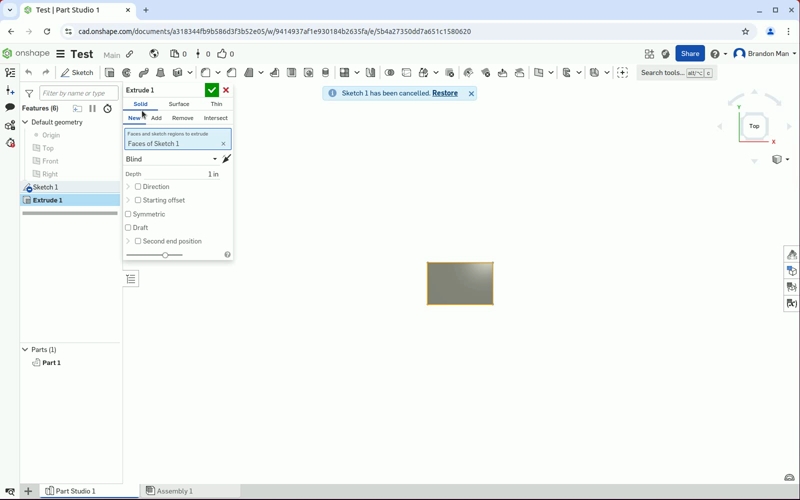
mouse_move(137, 120)
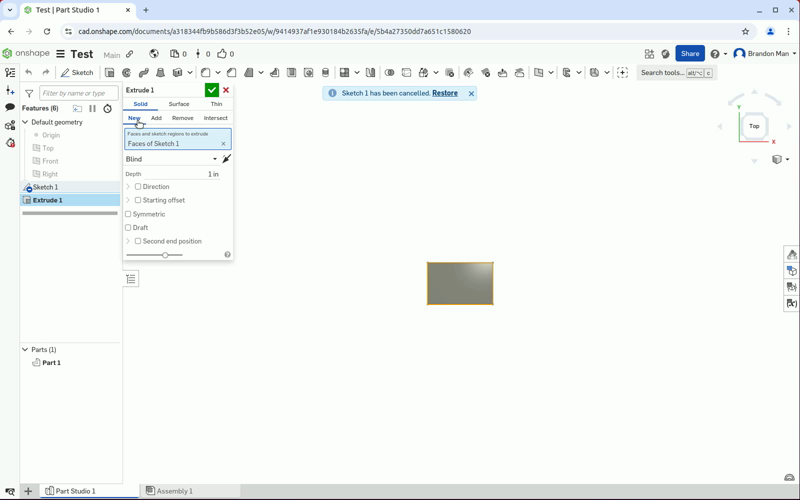
click(137, 120)
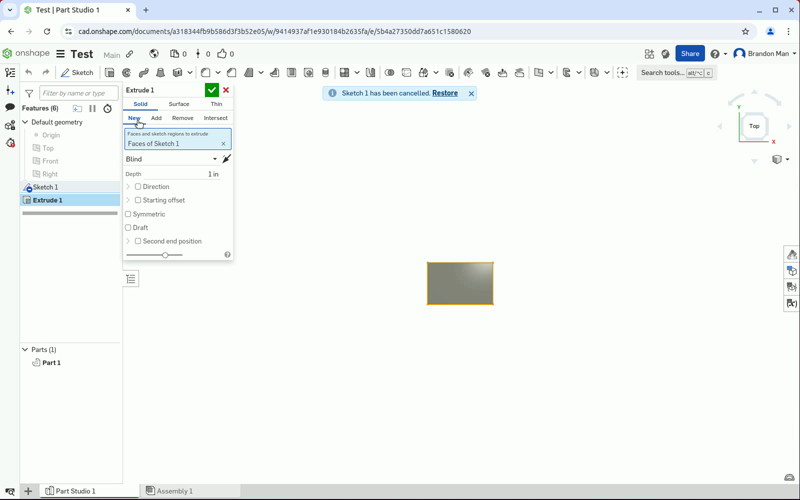
key(tab, 4)
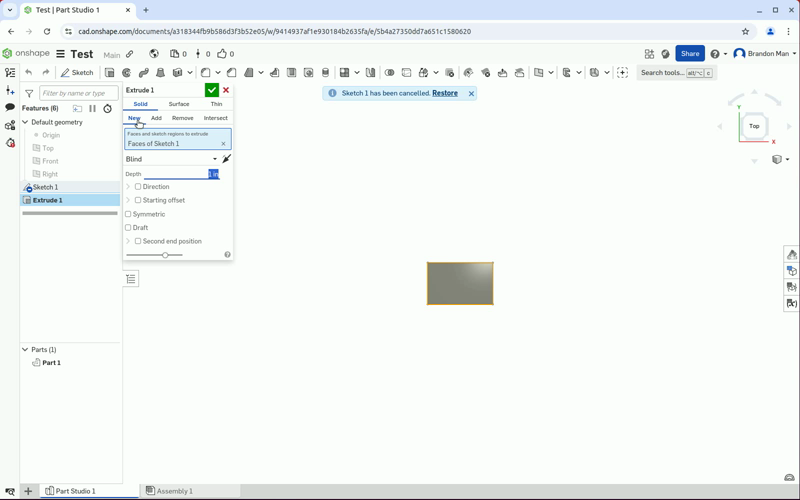
text(4.092)
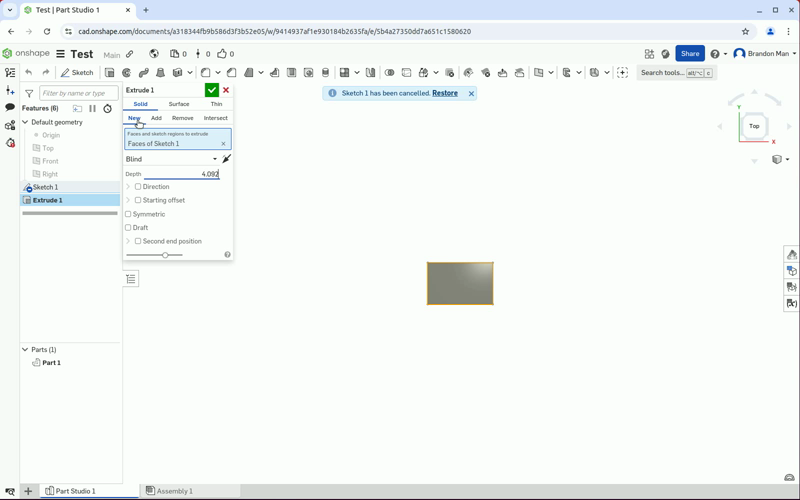
key(enter)
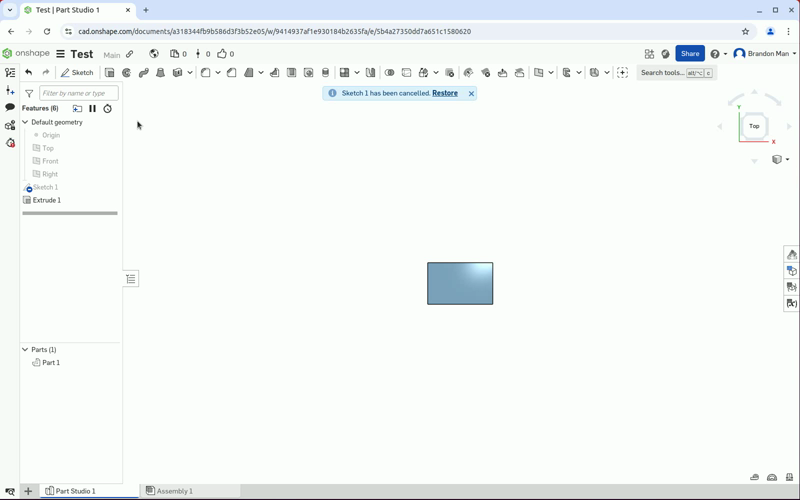
key(shift+h)
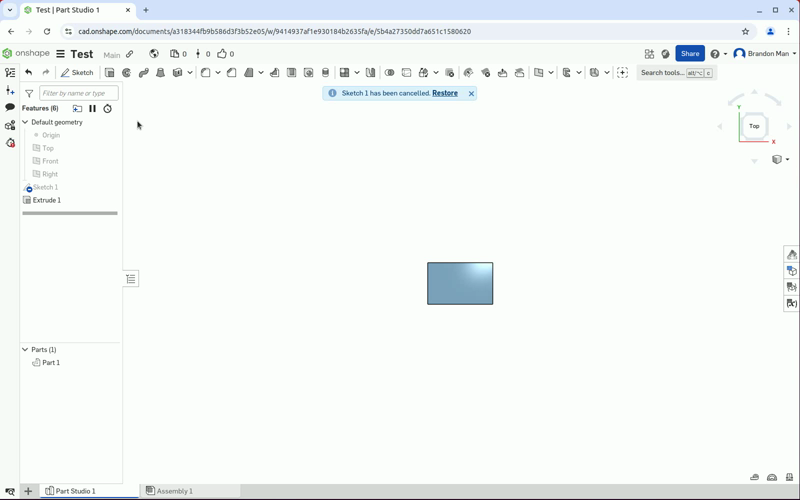
key(shift+h)
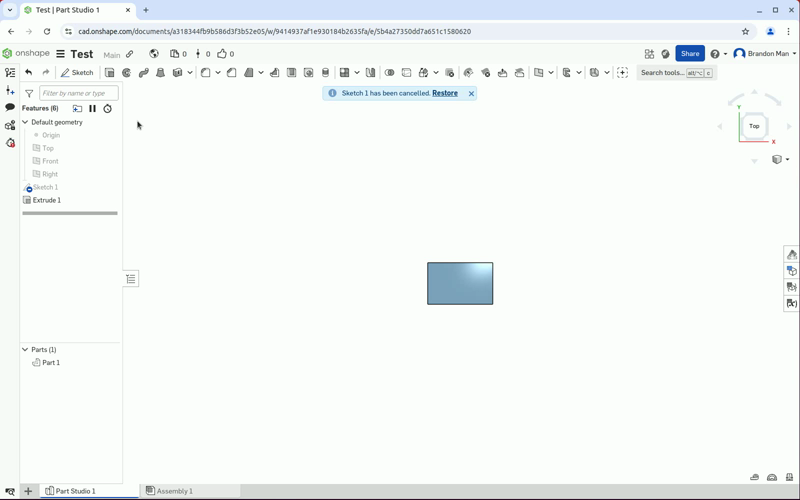
mouse_move(73, 189)
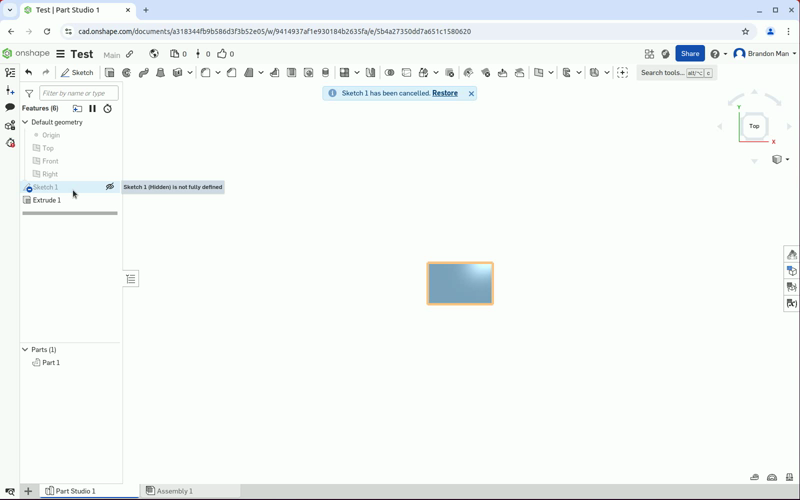
click(73, 189)
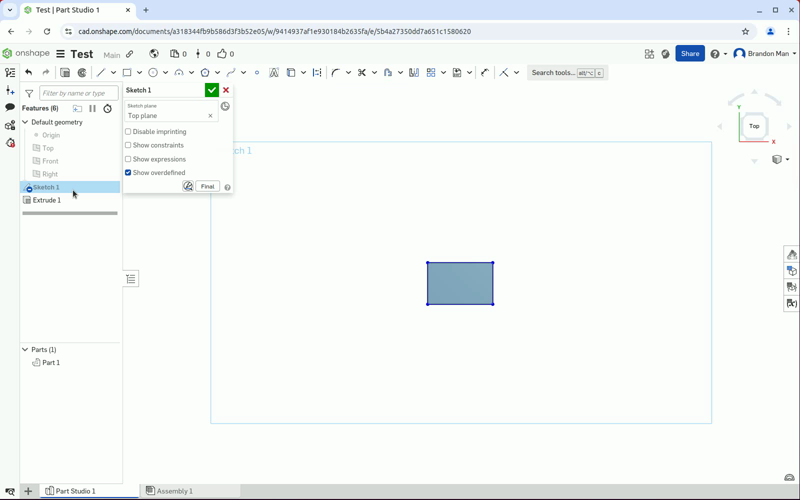
mouse_move(229, 92)
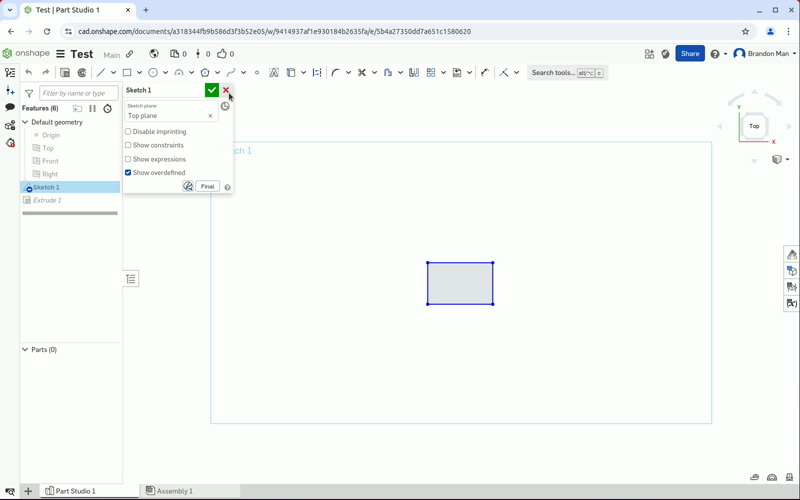
click(229, 92)
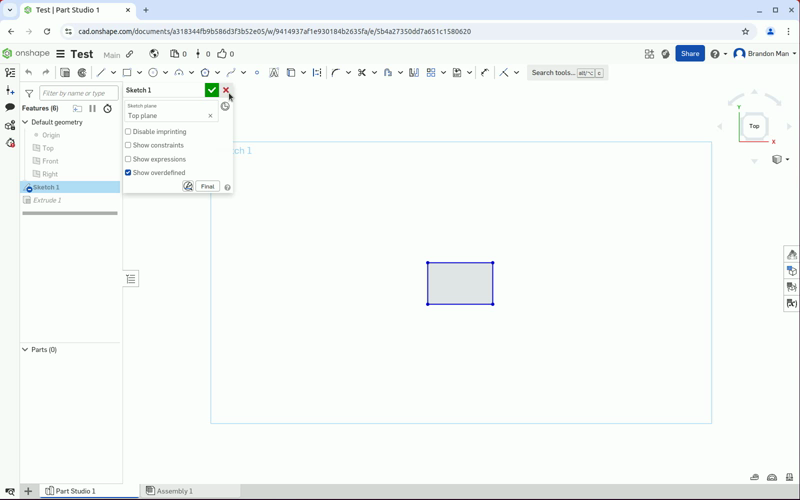
key(shift+s)
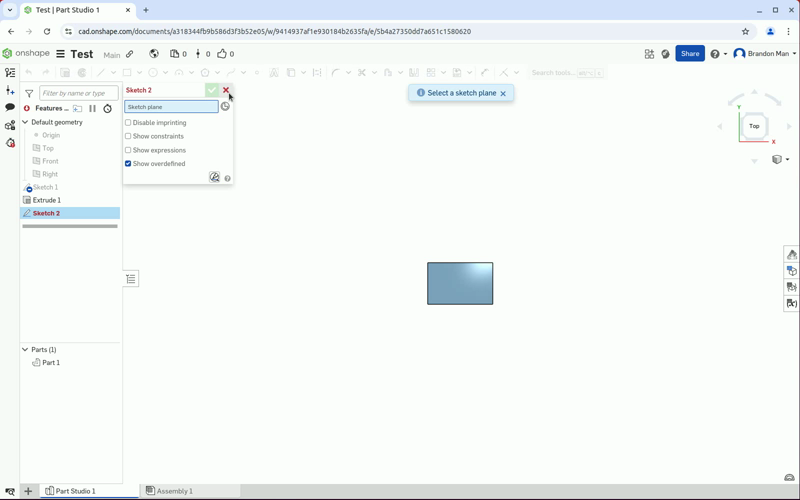
mouse_move(73, 150)
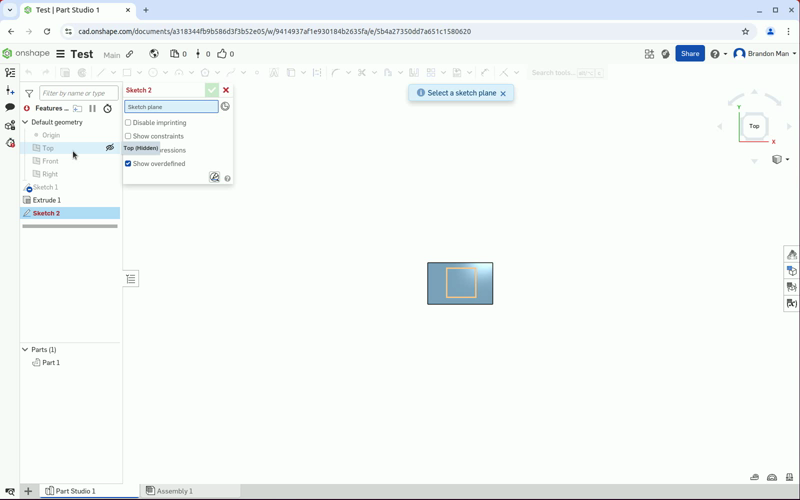
click(73, 150)
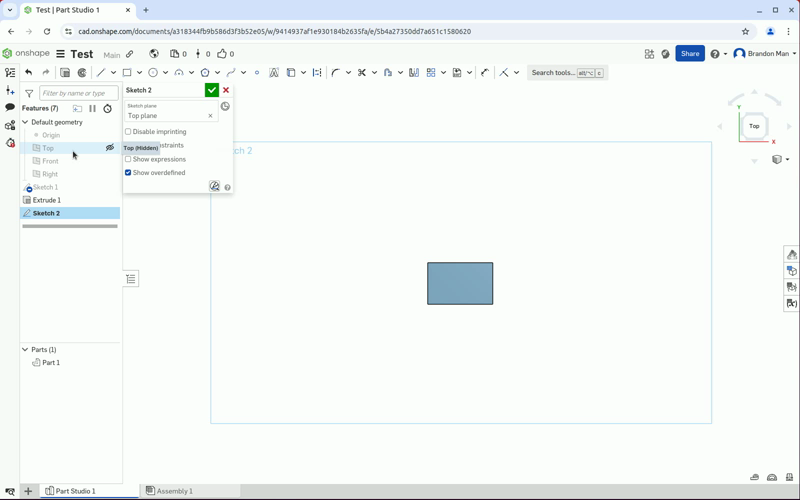
mouse_move(73, 352)
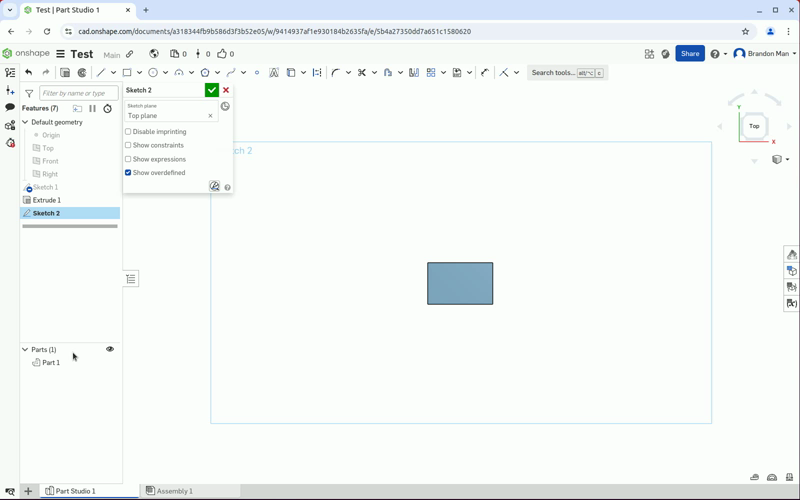
key(y)
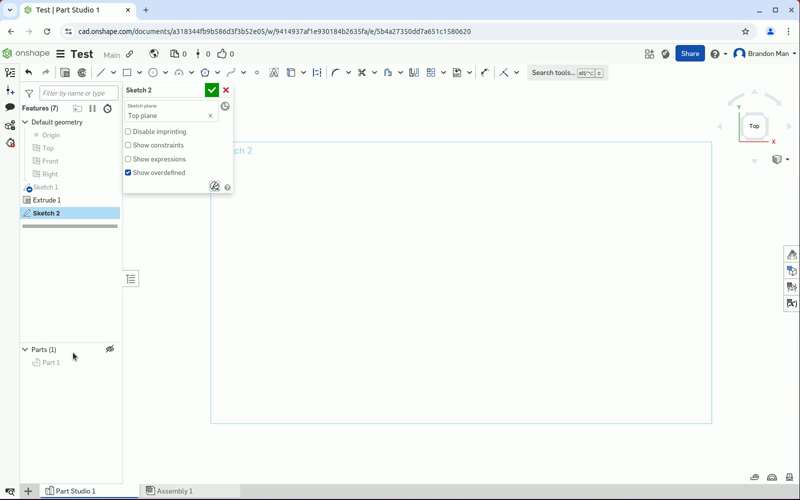
key(c)
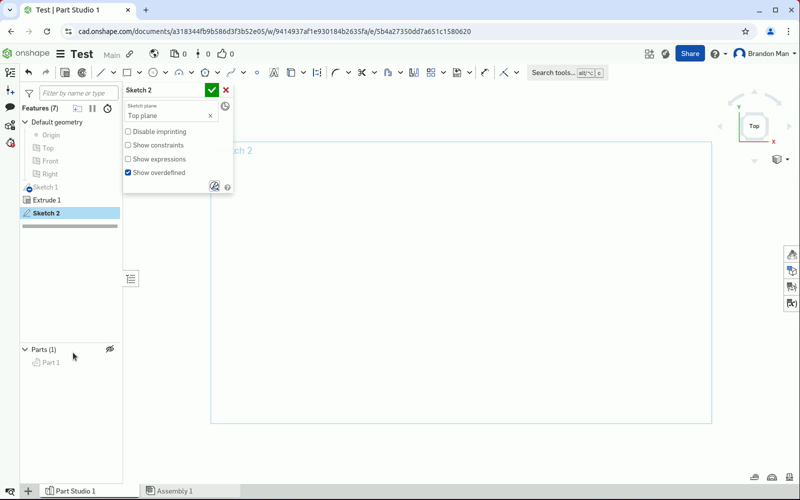
key_down(shift)
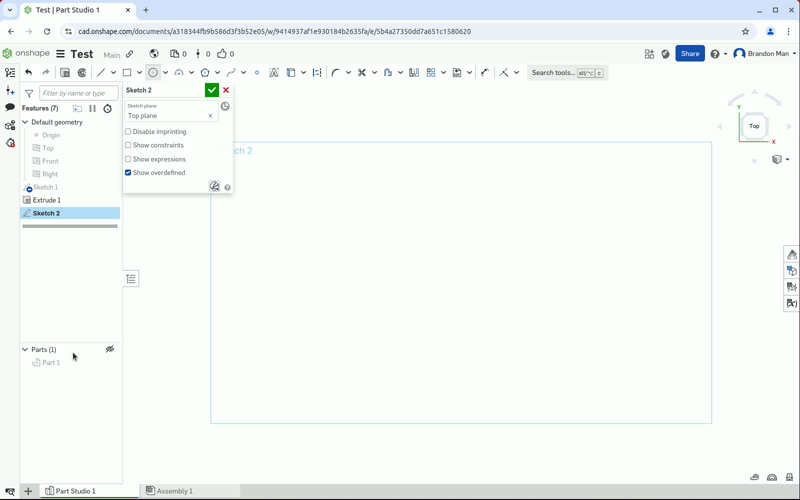
mouse_move(461, 282)
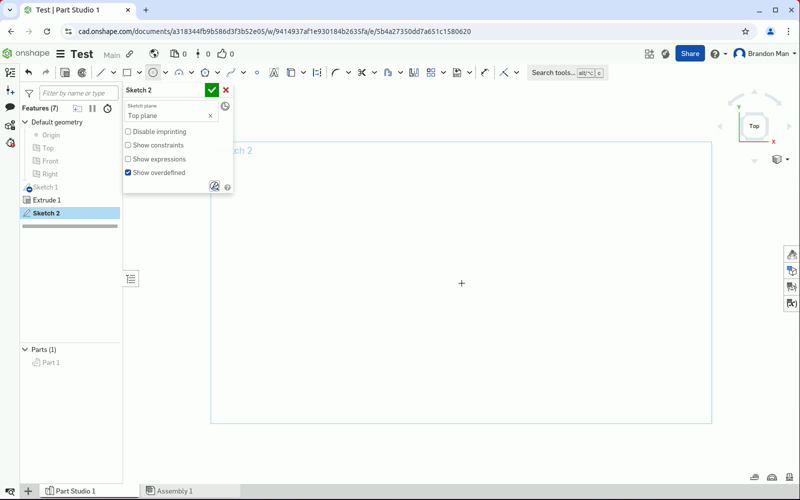
click(461, 282)
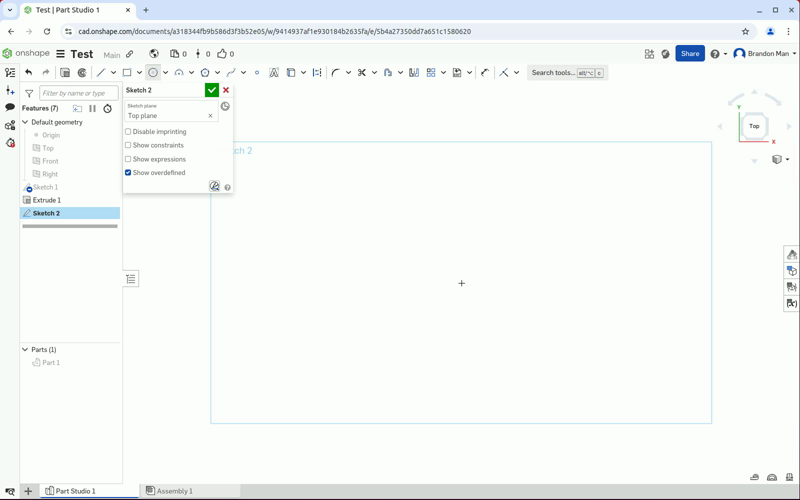
key_up(shift)
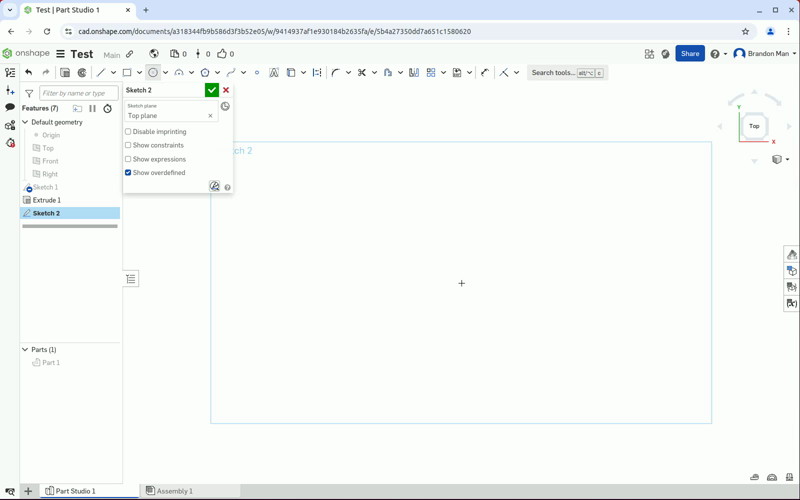
mouse_move(472, 282)
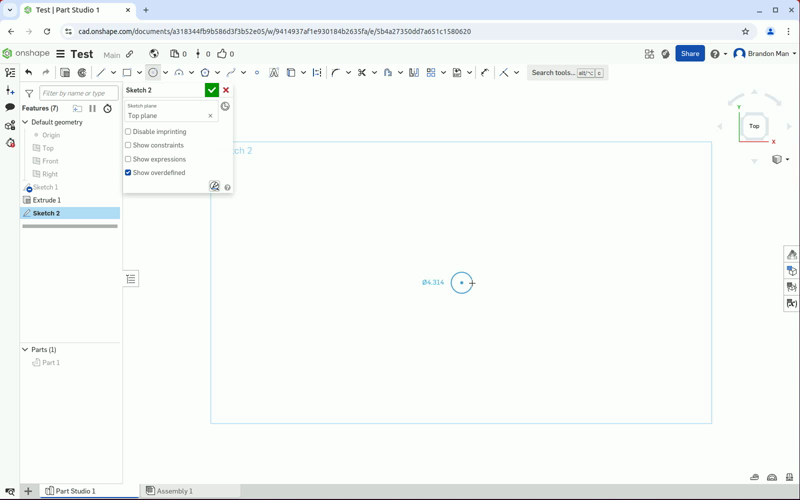
click(472, 282)
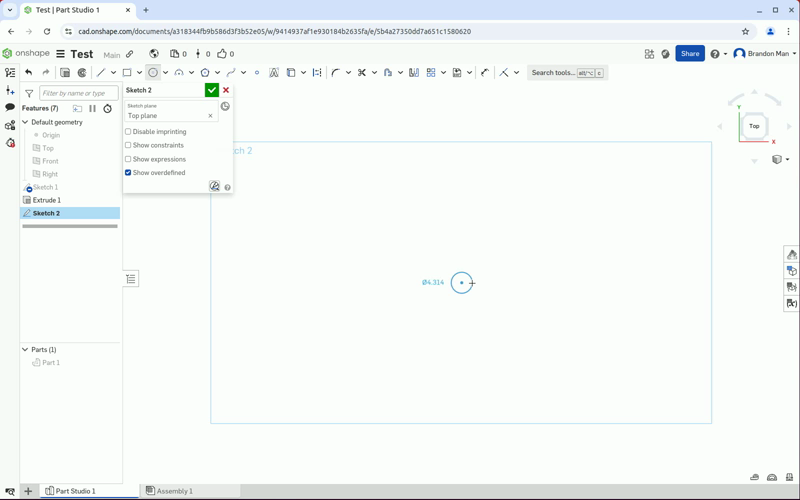
key(esc)
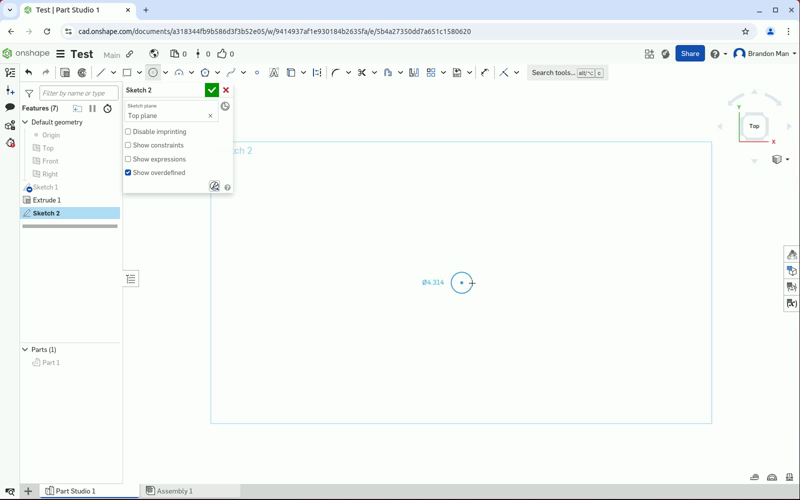
mouse_move(466, 281)
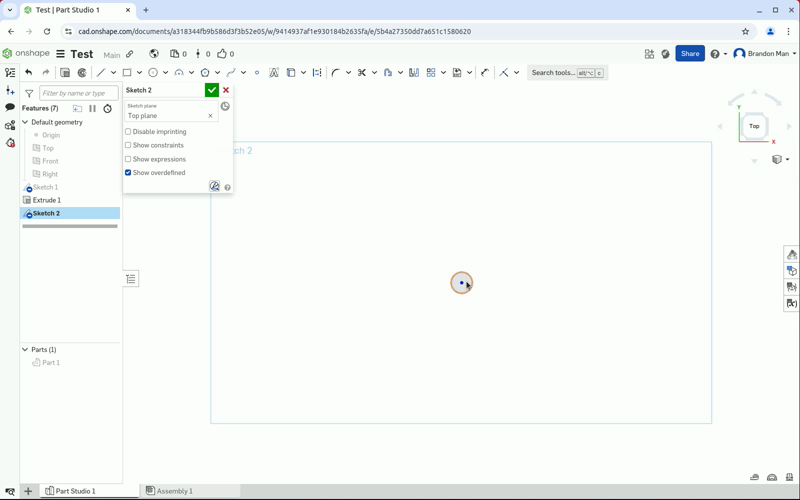
scroll(6)
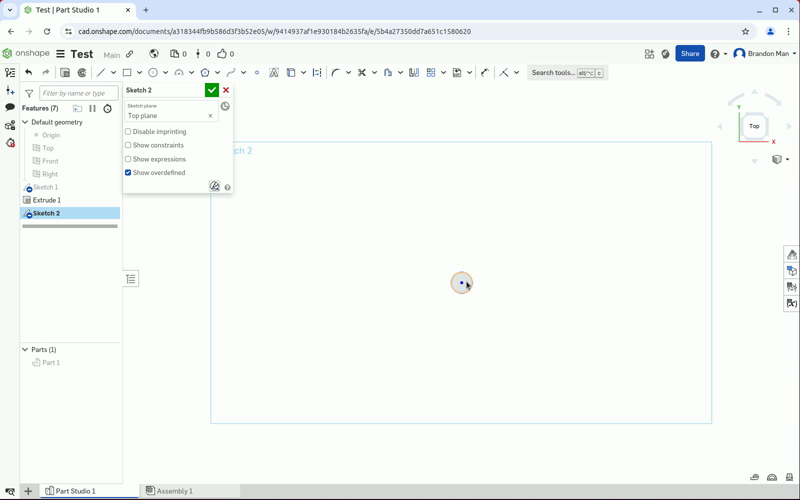
scroll(6)
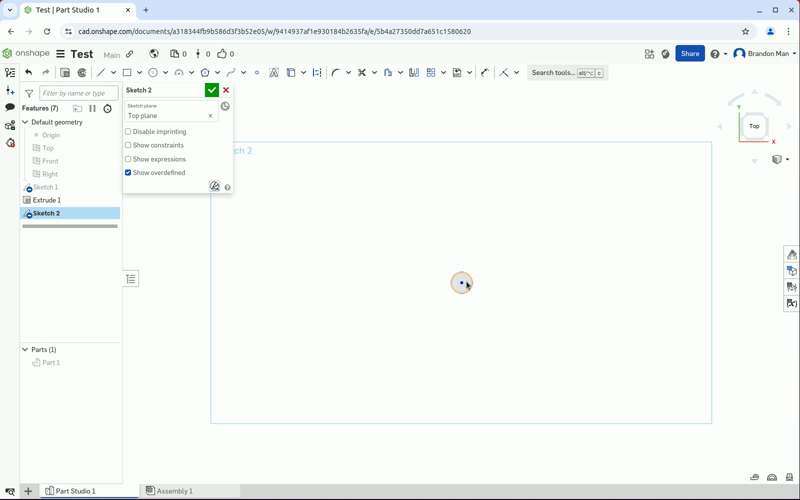
scroll(6)
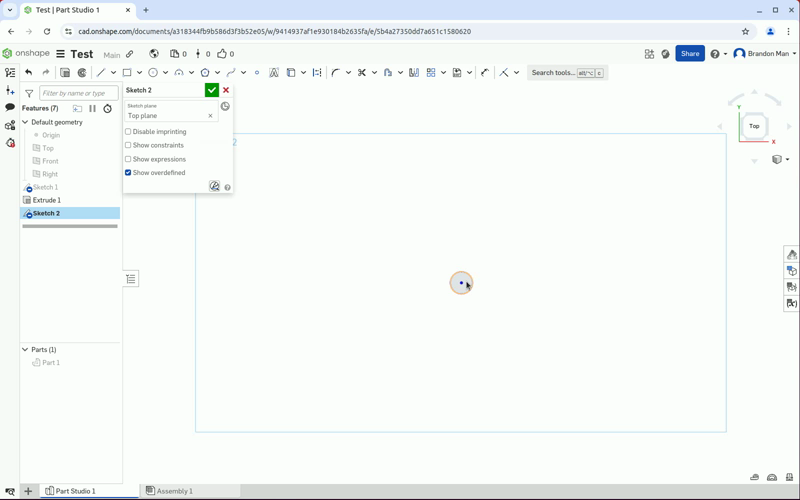
scroll(6)
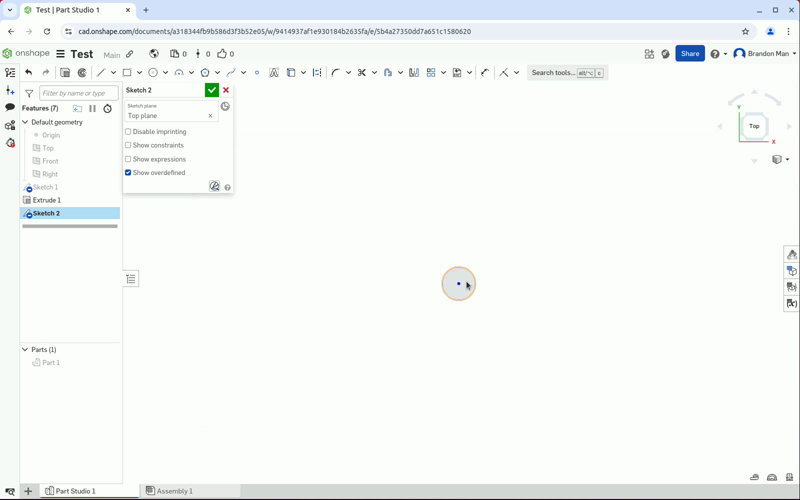
scroll(6)
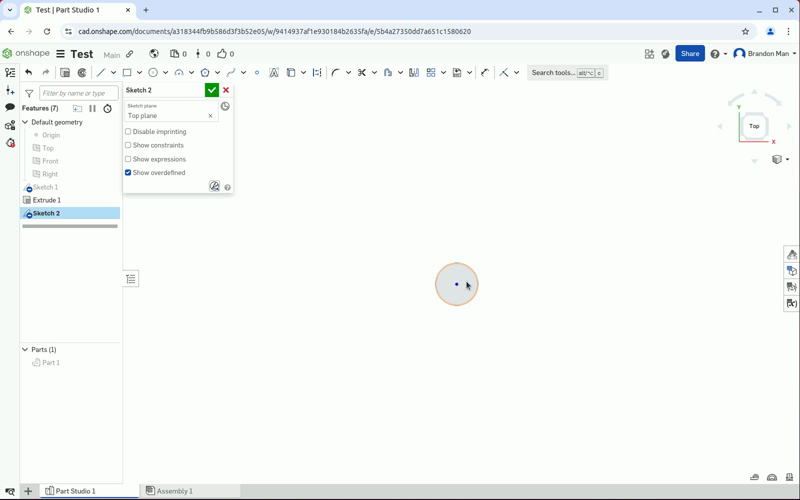
scroll(6)
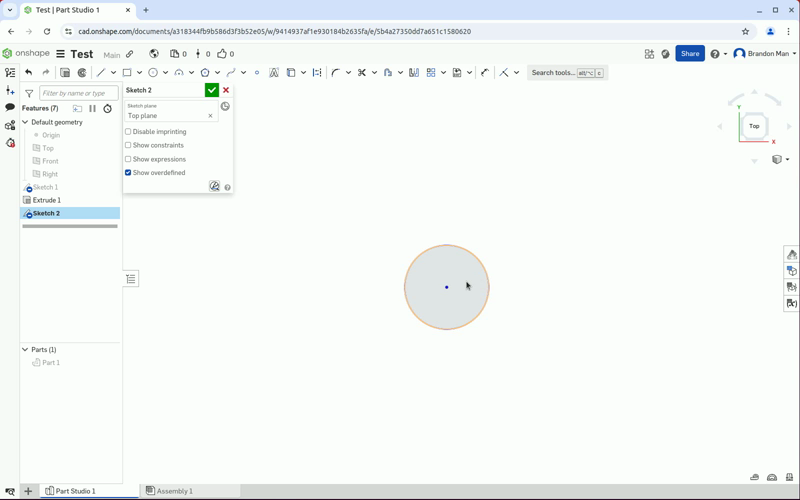
scroll(6)
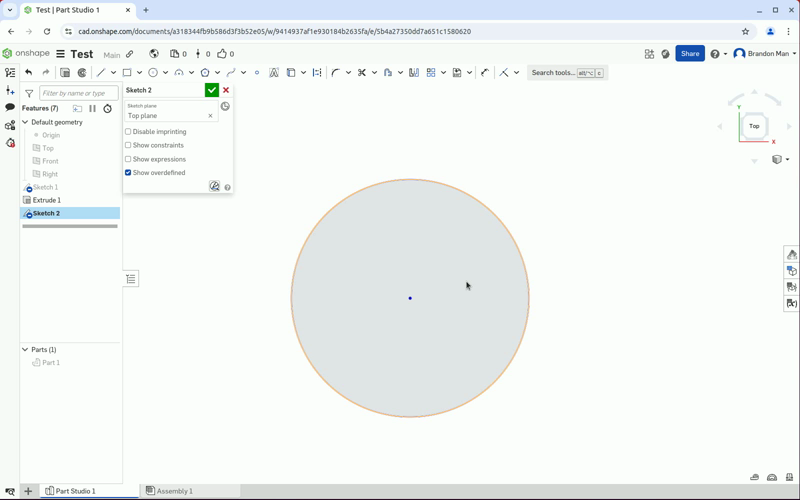
click(466, 281)
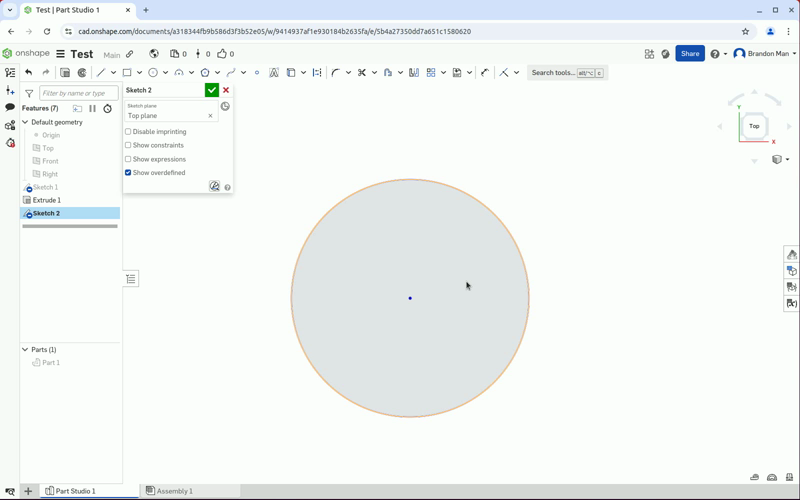
scroll(-6)
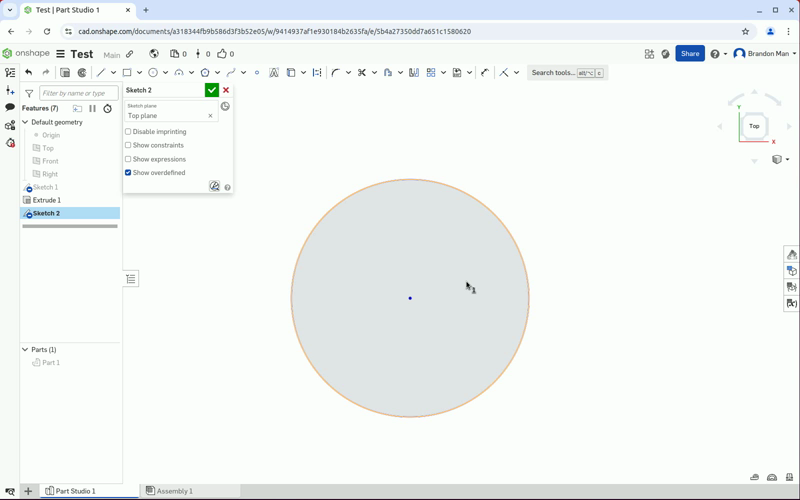
scroll(-6)
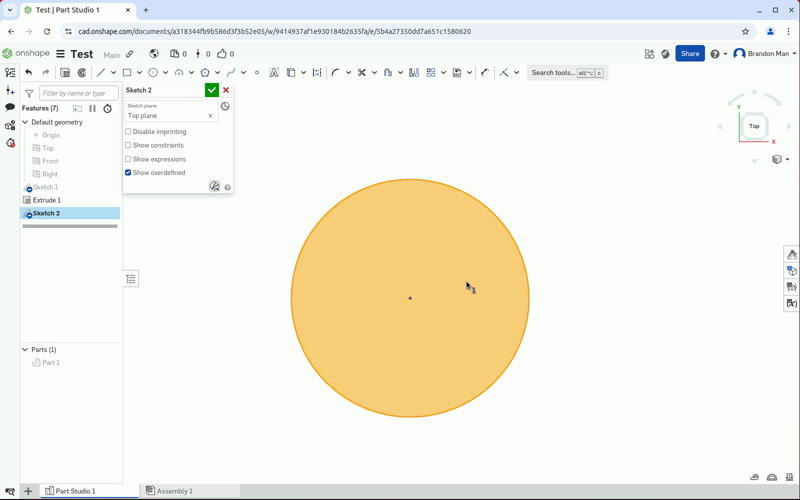
scroll(-6)
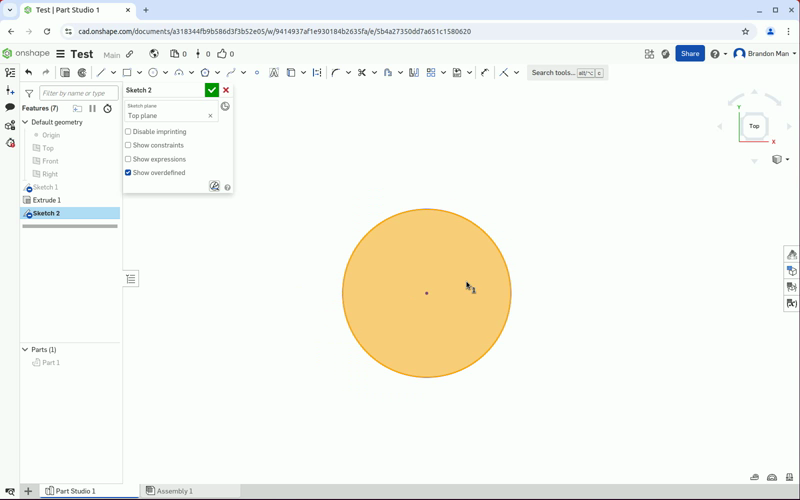
scroll(-6)
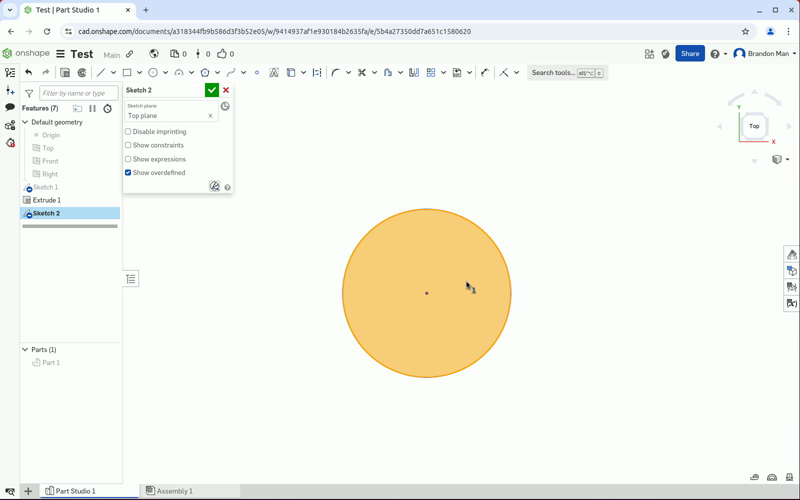
scroll(-6)
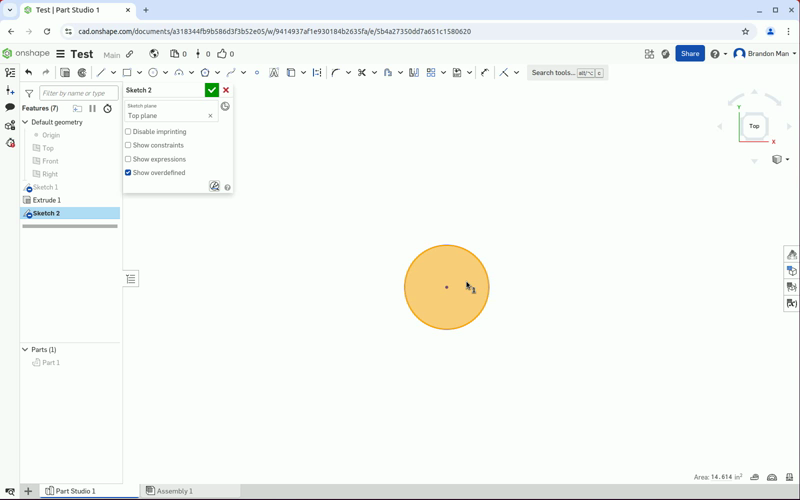
scroll(-6)
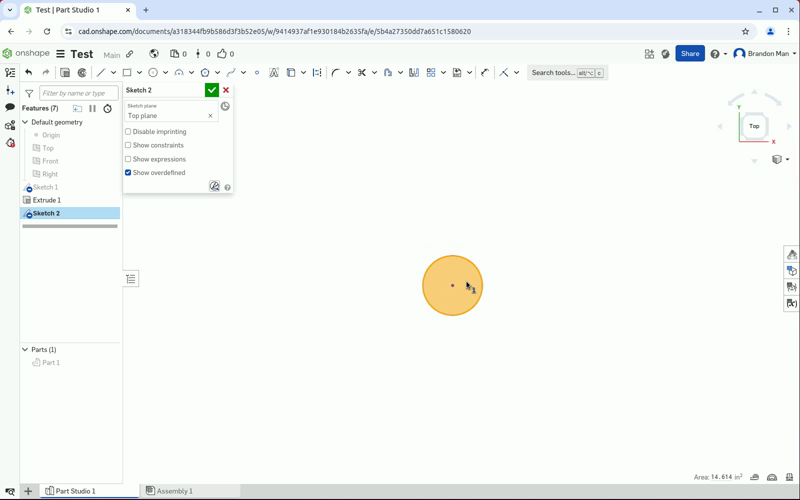
scroll(-6)
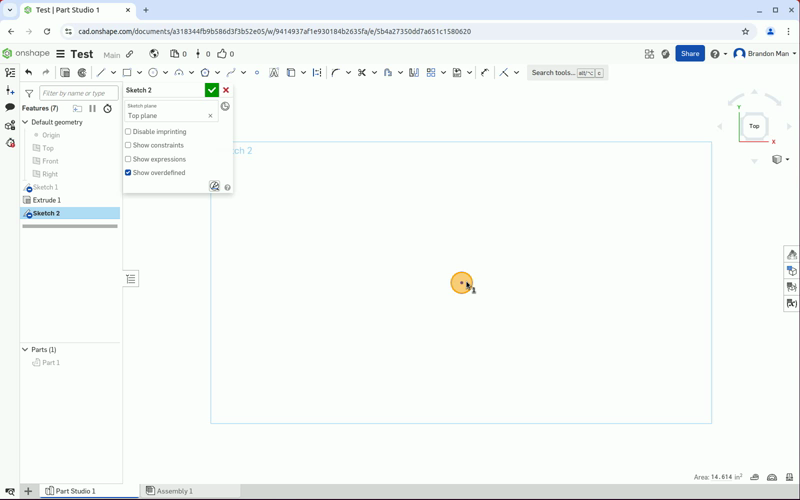
mouse_move(73, 352)
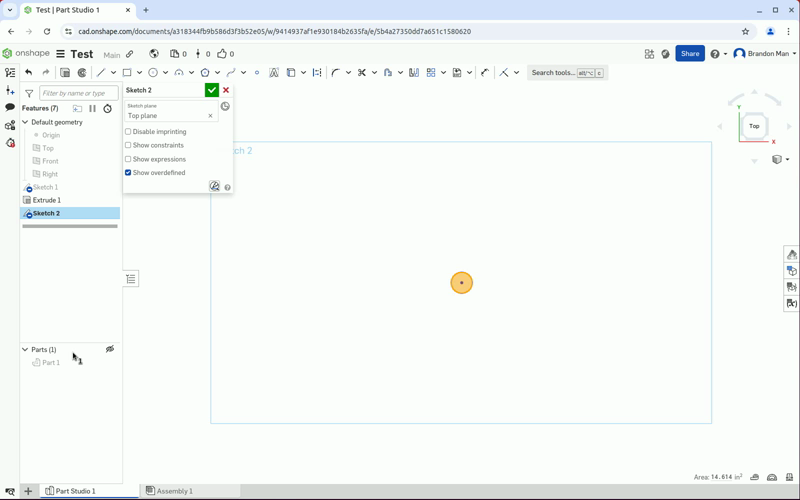
key(shift+y)
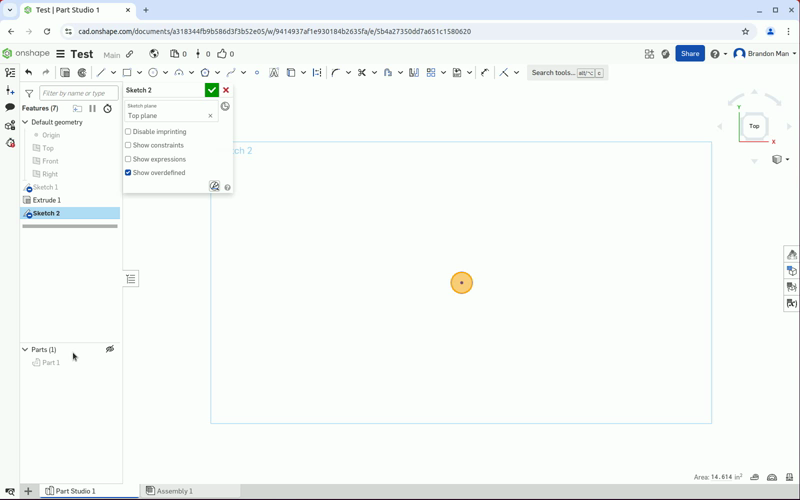
key(shift+e)
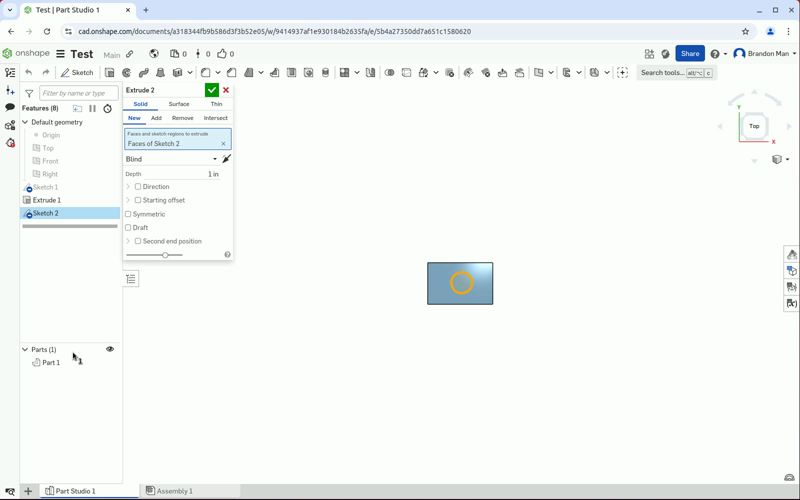
mouse_move(143, 106)
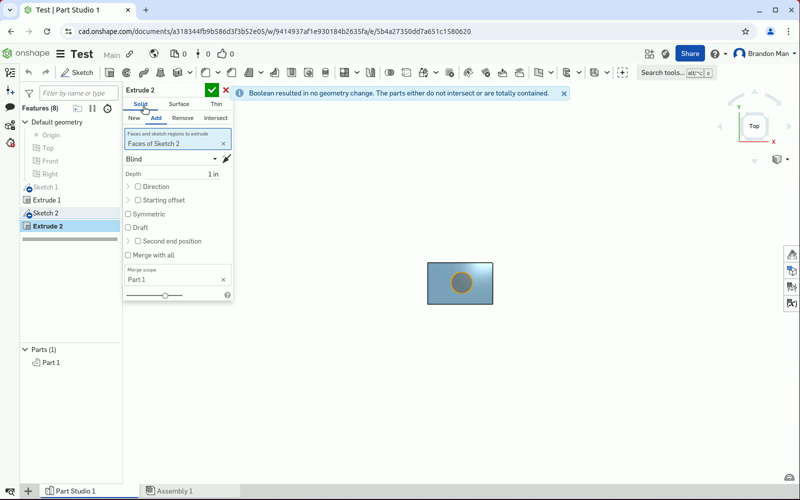
click(143, 106)
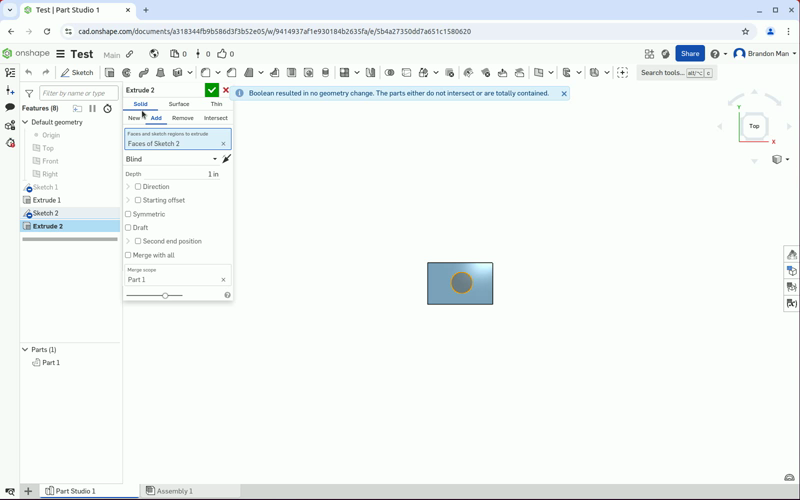
mouse_move(137, 120)
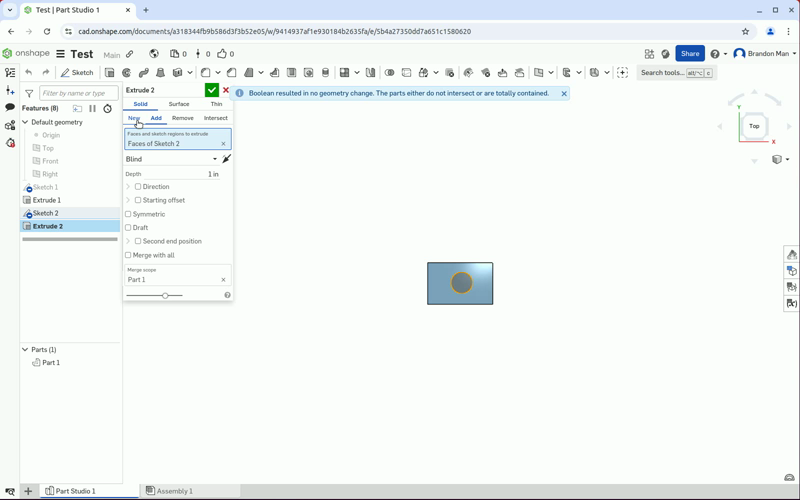
click(137, 120)
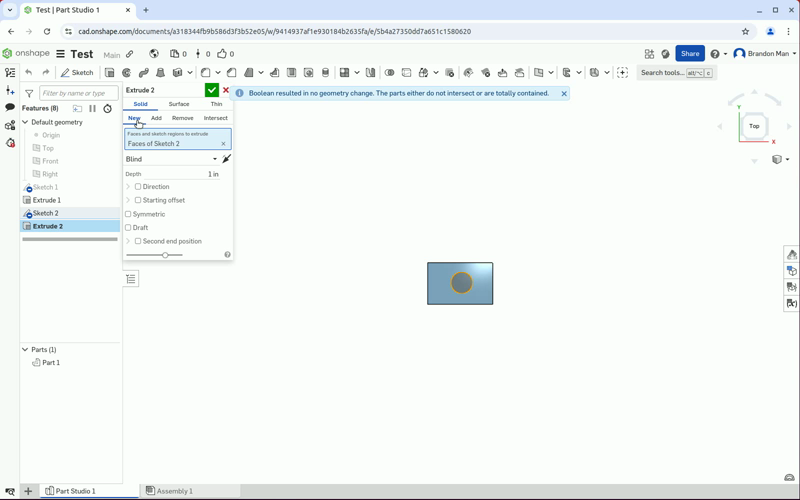
key(tab, 4)
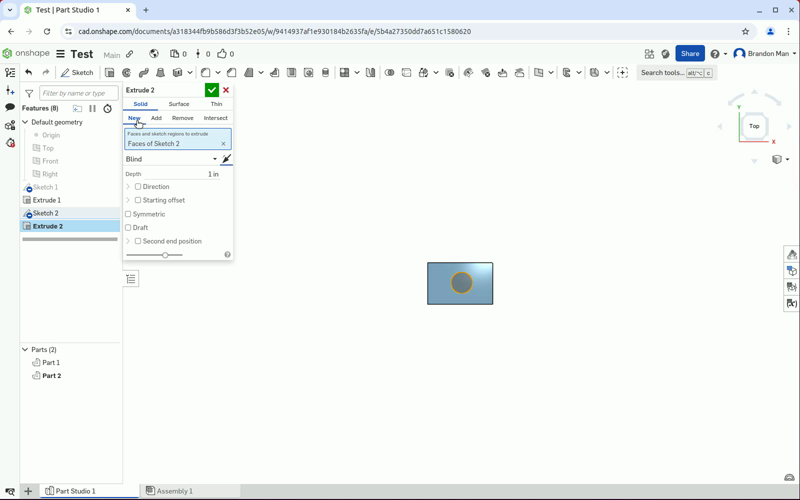
text(4.092)
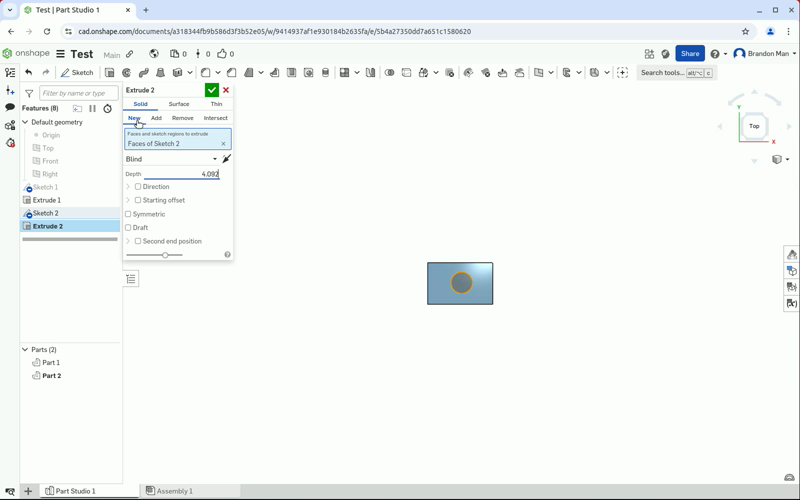
key(enter)
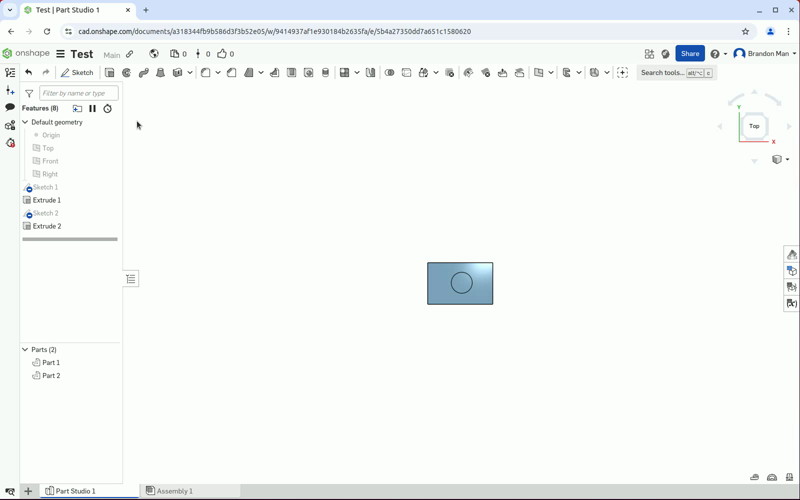
key(shift+h)
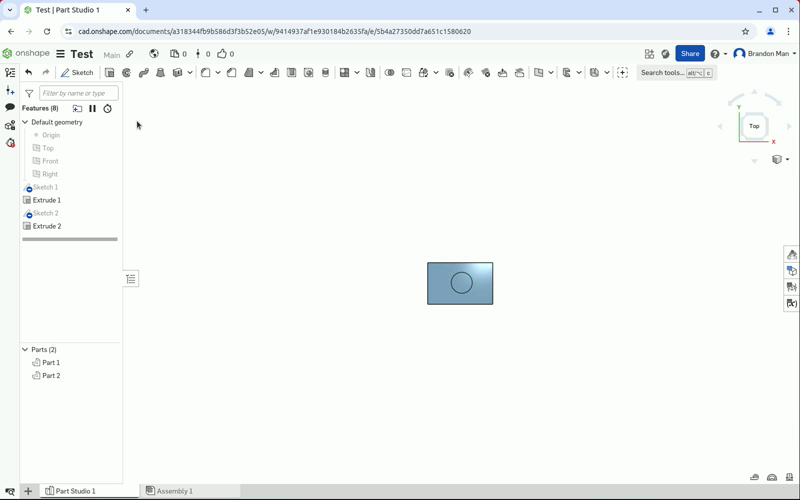
key(shift+h)
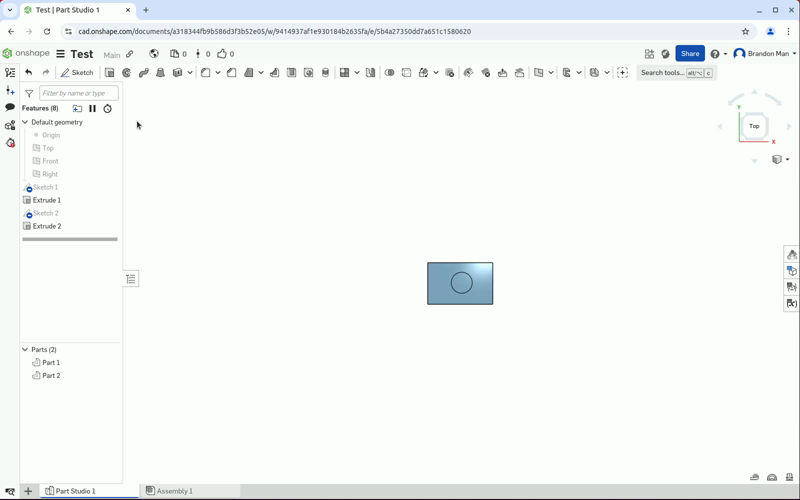
mouse_move(73, 189)
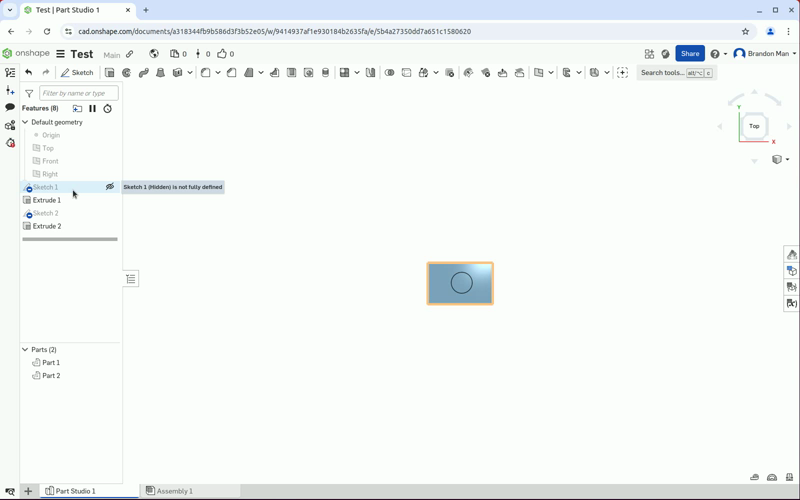
click(73, 189)
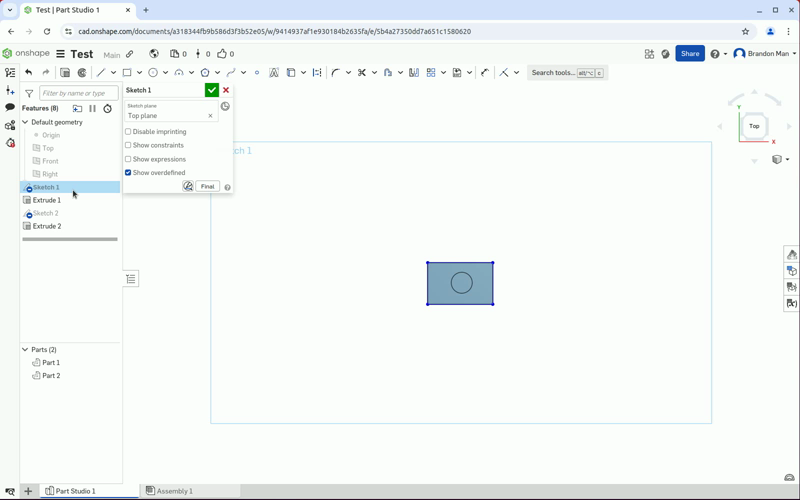
mouse_move(229, 92)
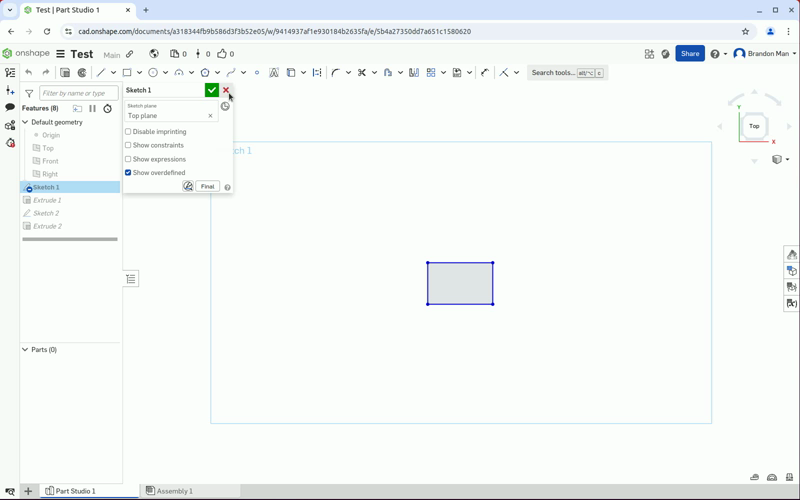
click(229, 92)
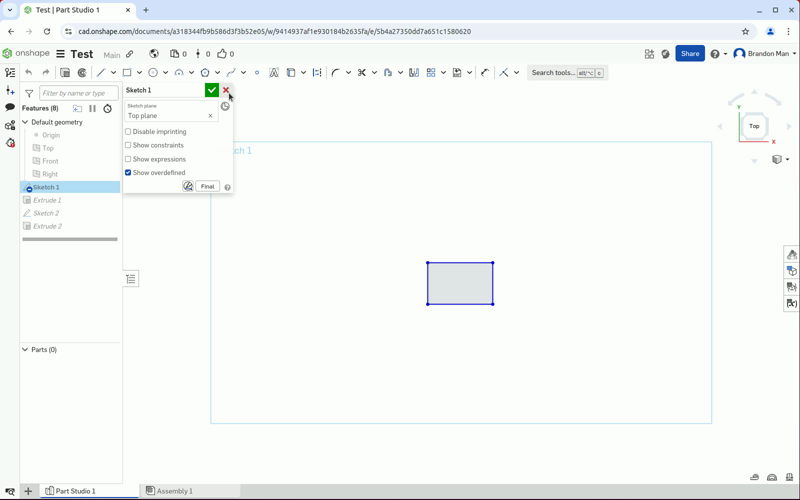
key(shift+s)
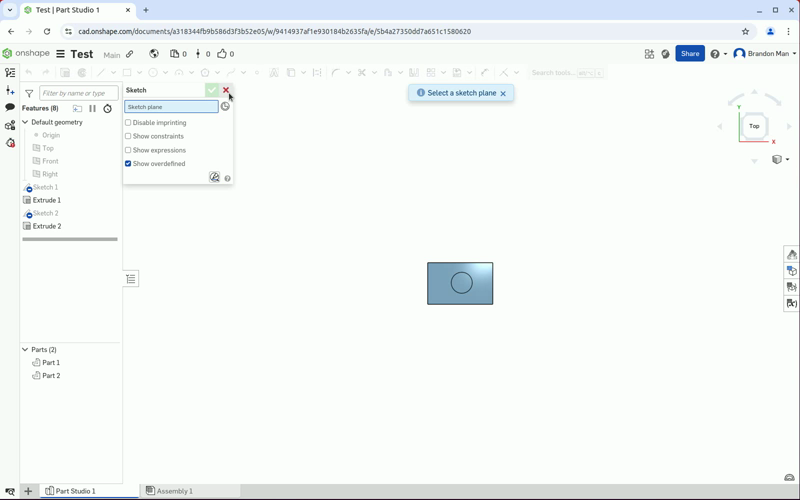
mouse_move(73, 150)
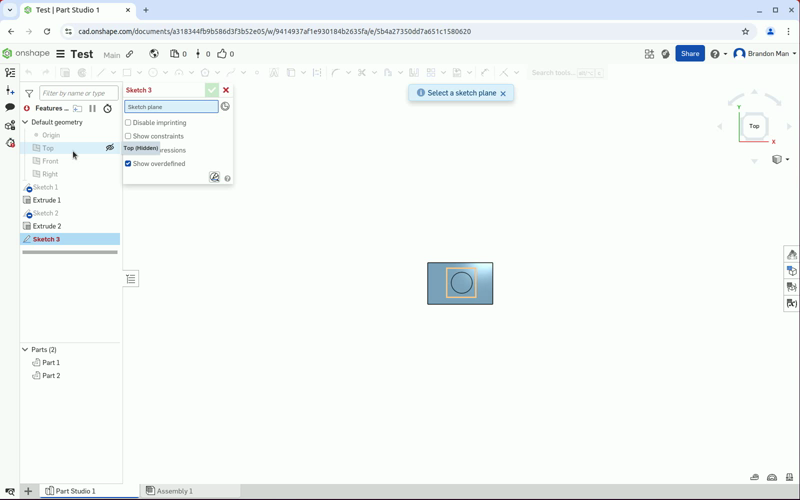
click(73, 150)
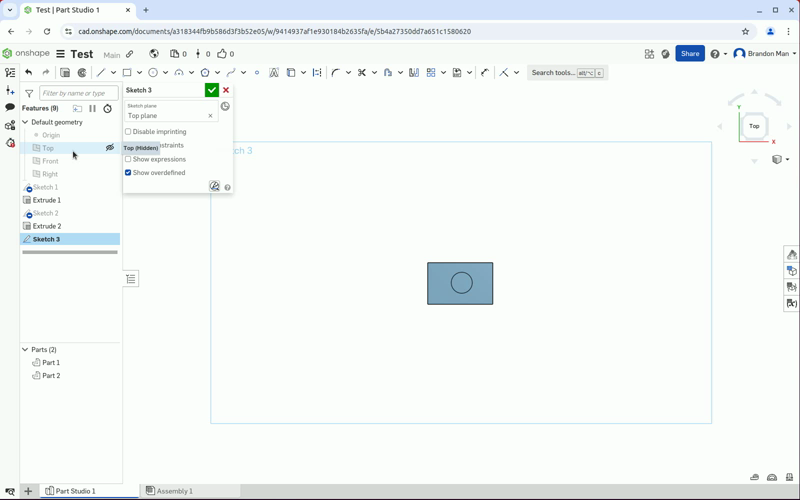
mouse_move(73, 352)
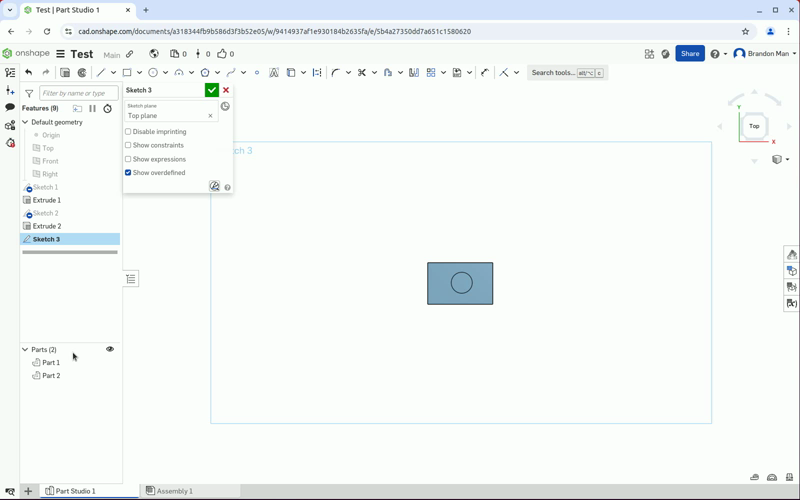
key(y)
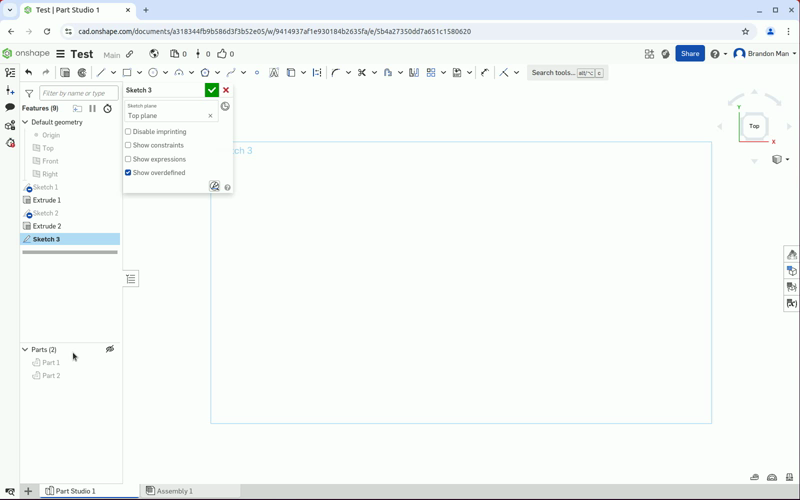
key(c)
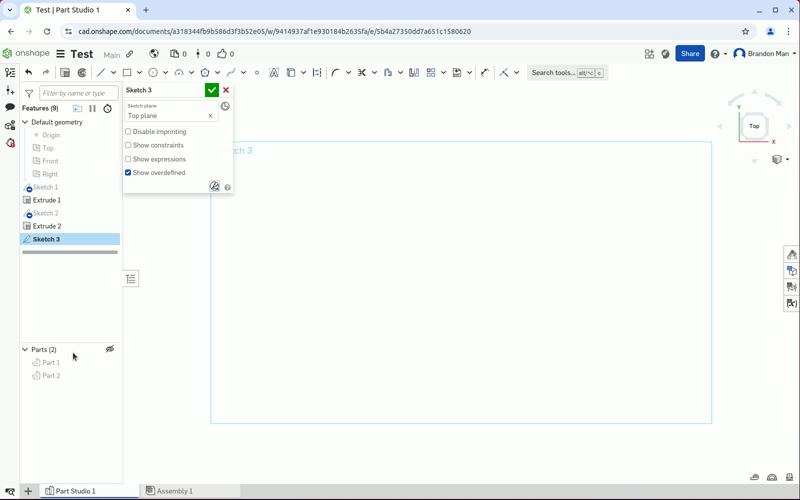
key_down(shift)
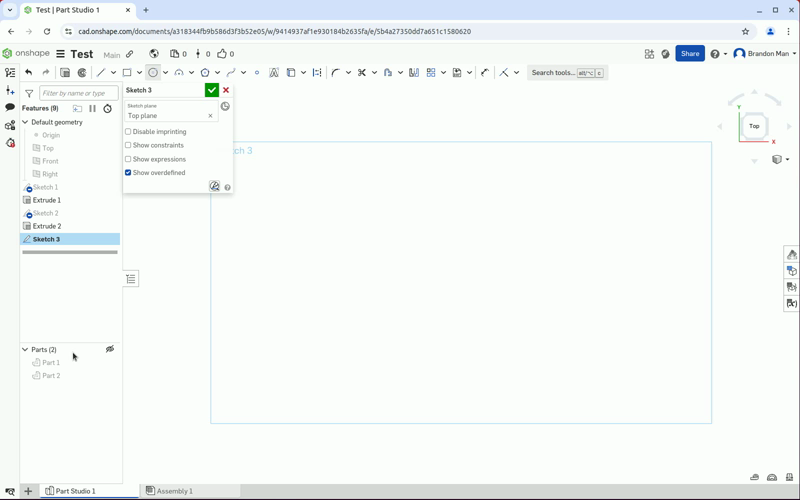
mouse_move(461, 282)
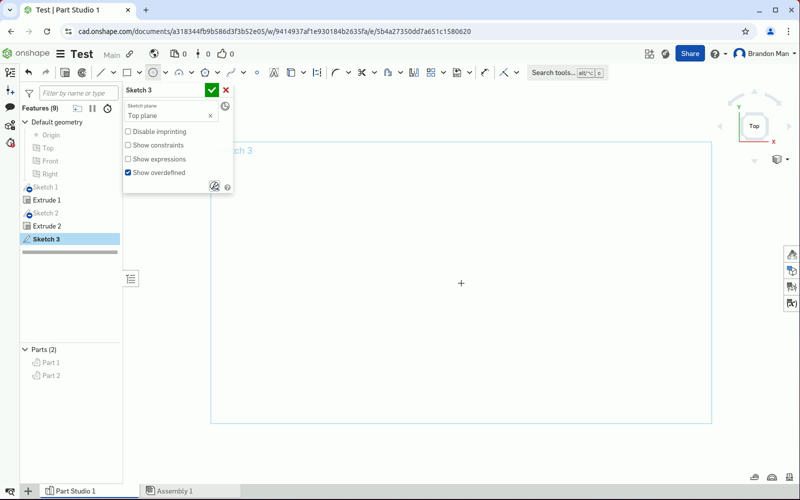
click(461, 282)
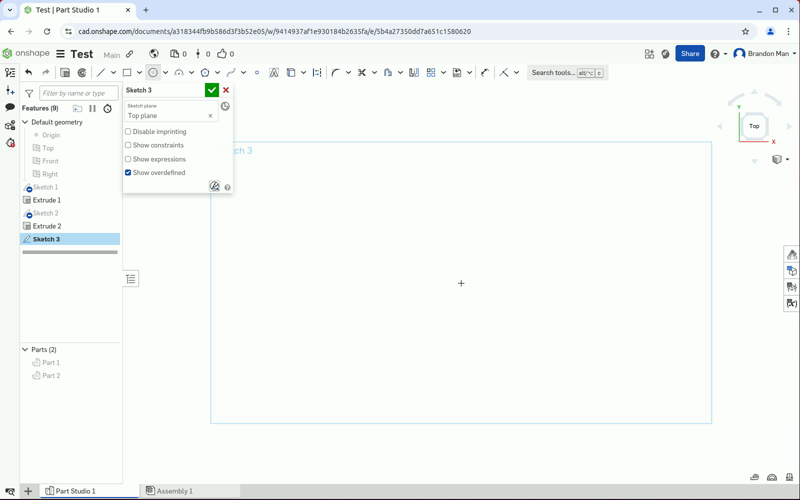
key_up(shift)
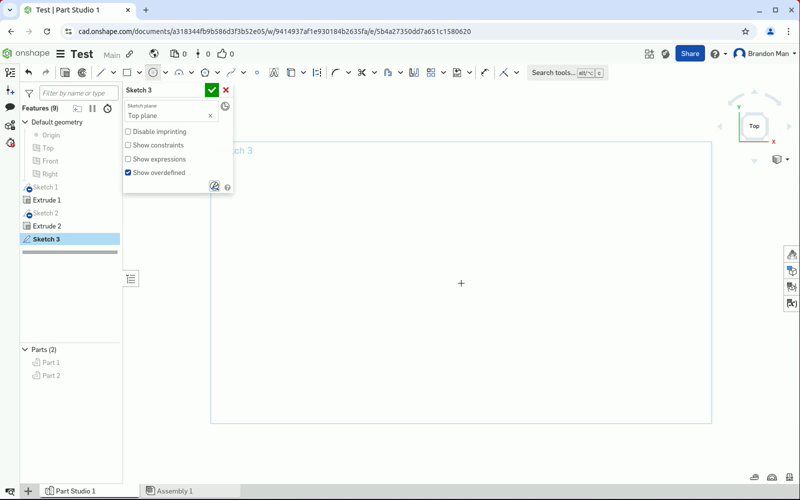
mouse_move(477, 282)
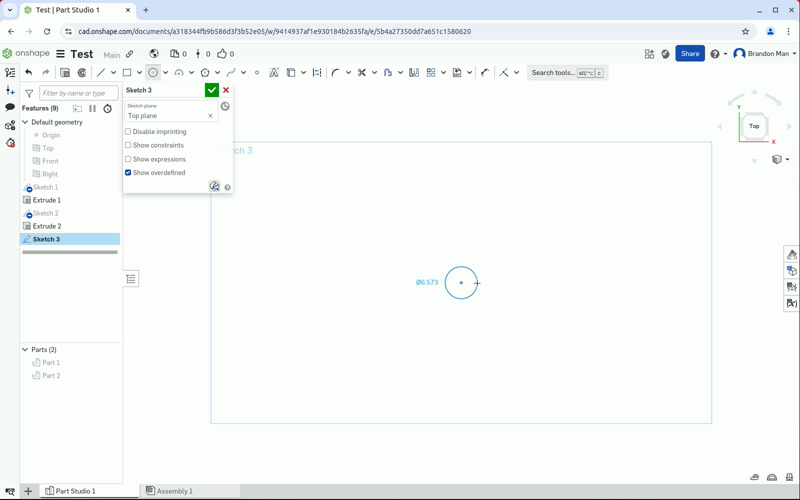
click(477, 282)
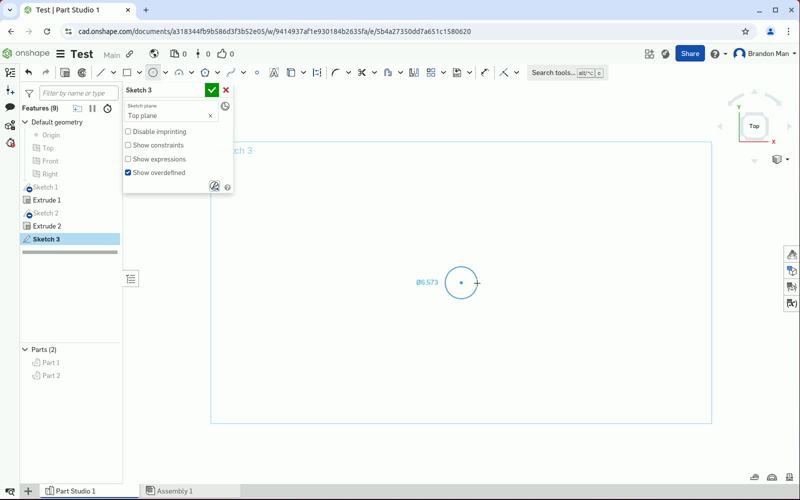
key(esc)
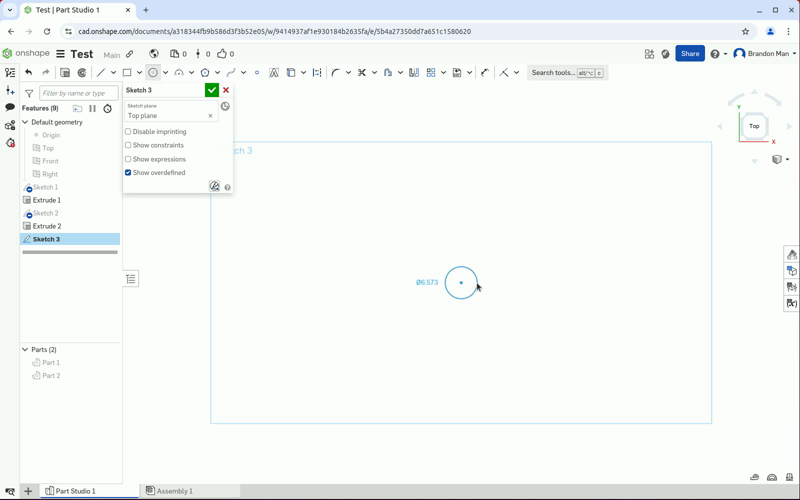
mouse_move(456, 289)
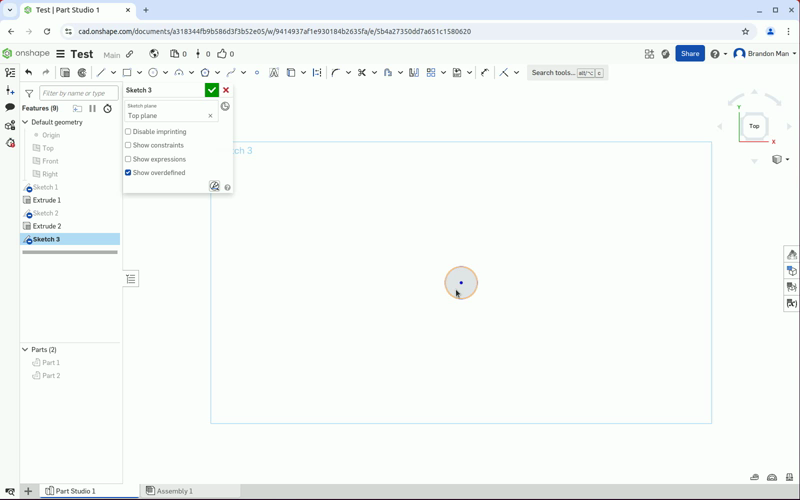
scroll(6)
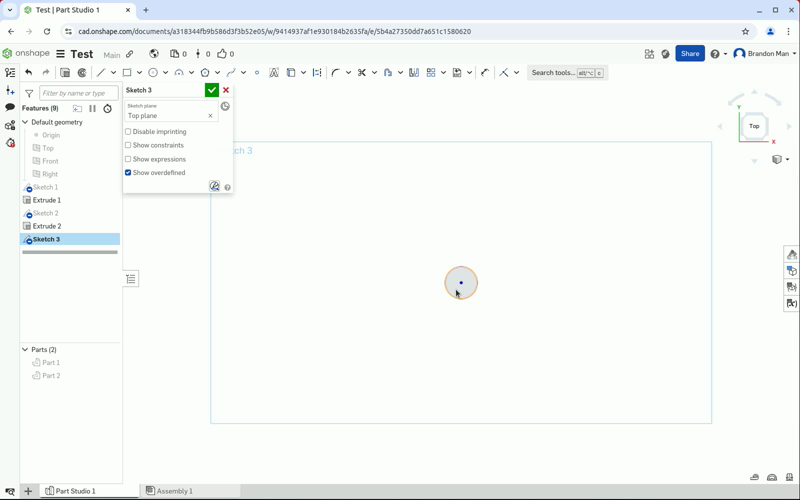
scroll(6)
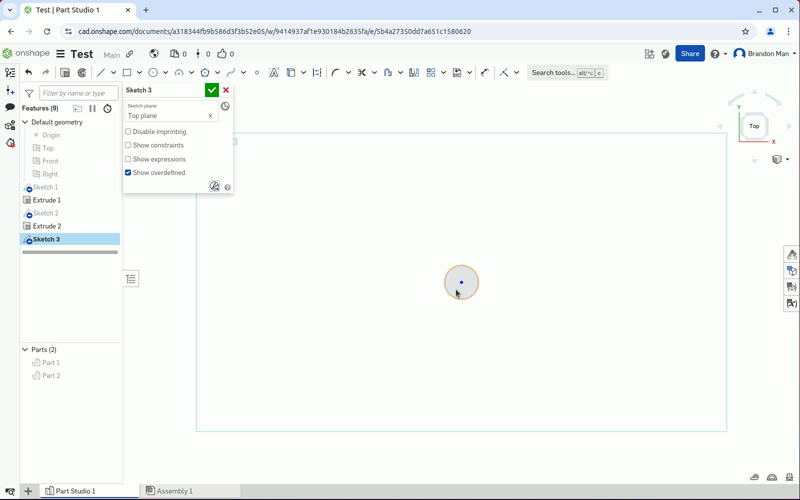
scroll(6)
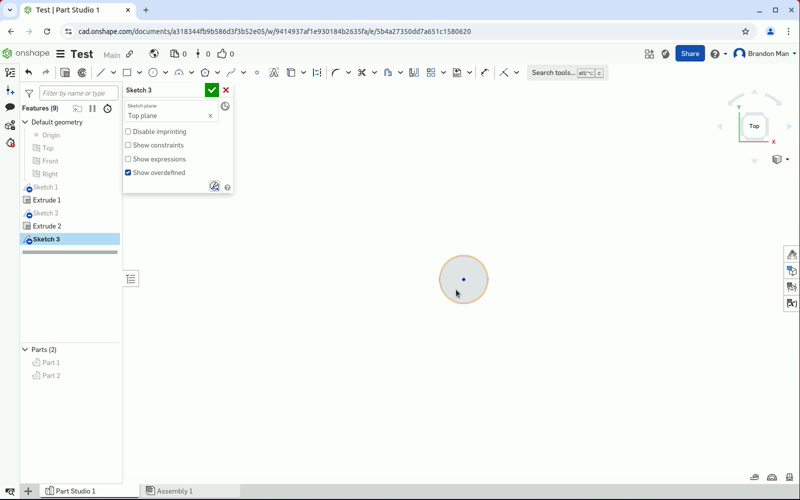
scroll(6)
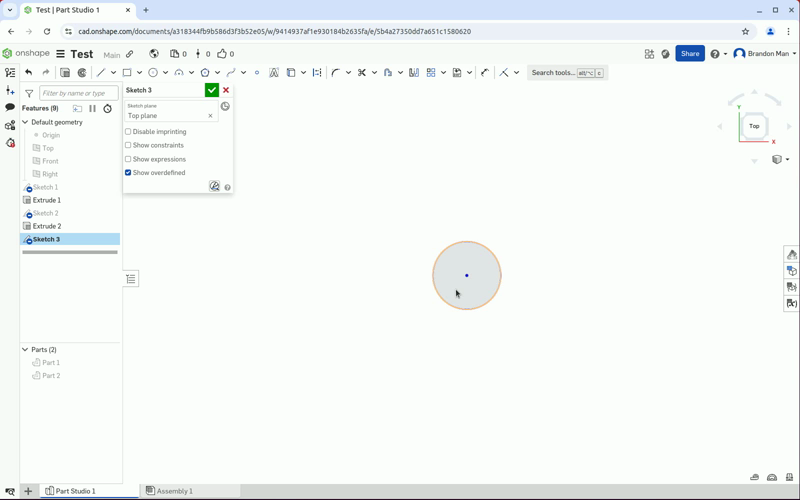
scroll(6)
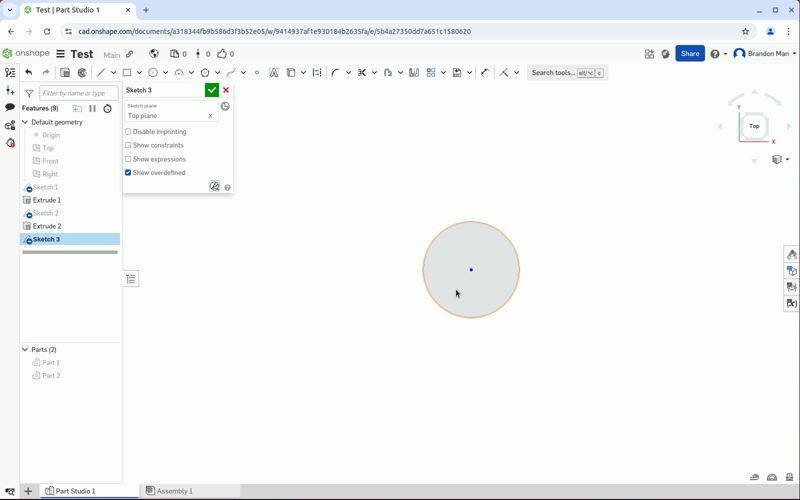
scroll(6)
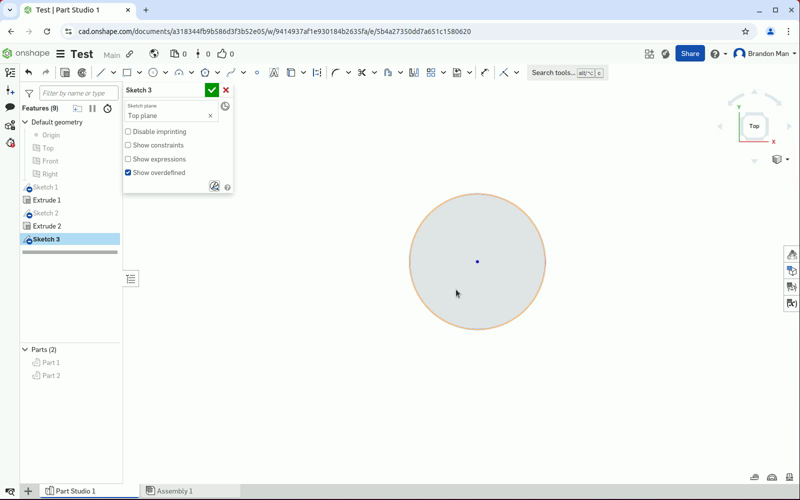
scroll(6)
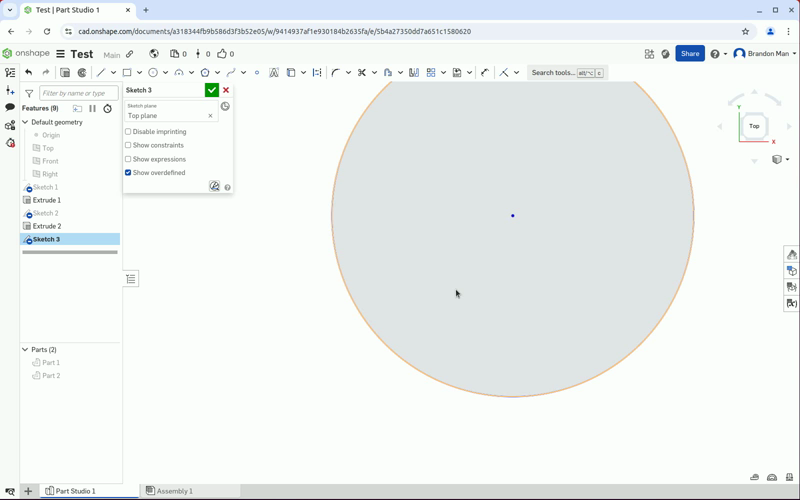
click(456, 289)
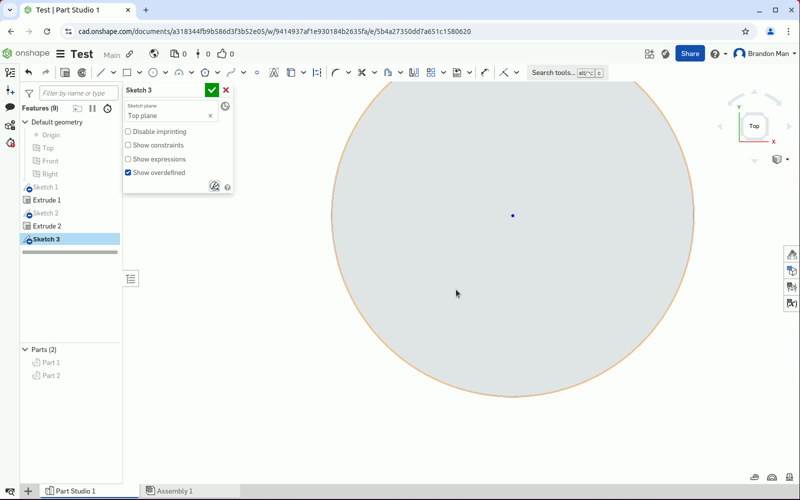
scroll(-6)
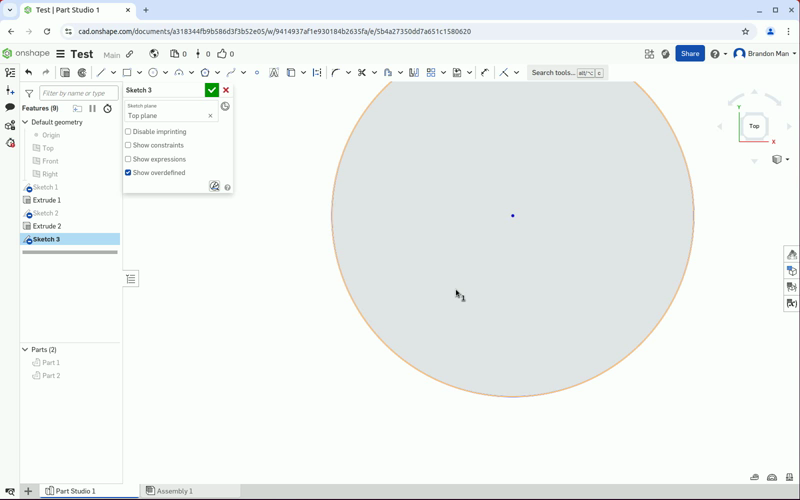
scroll(-6)
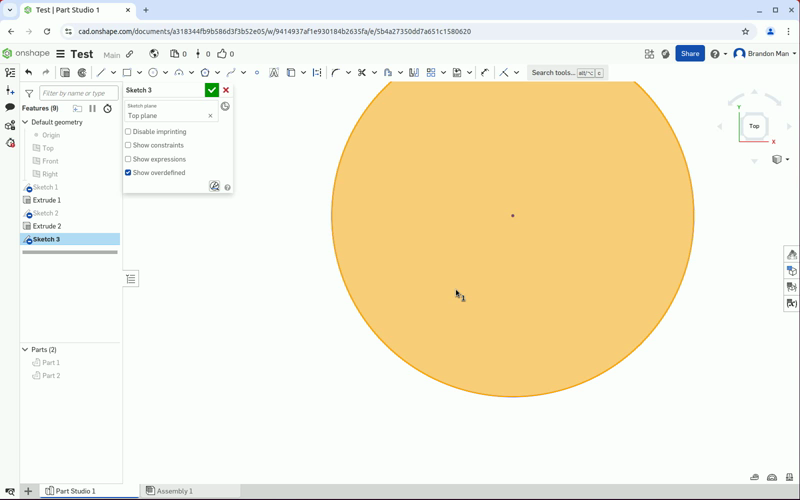
scroll(-6)
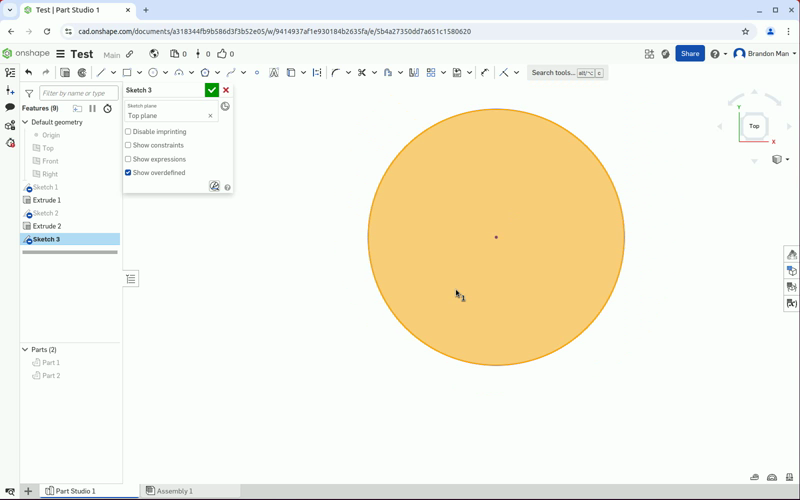
scroll(-6)
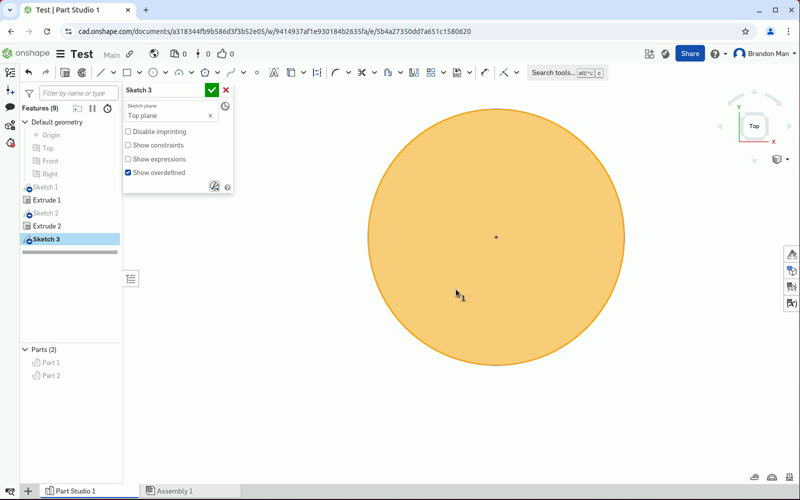
scroll(-6)
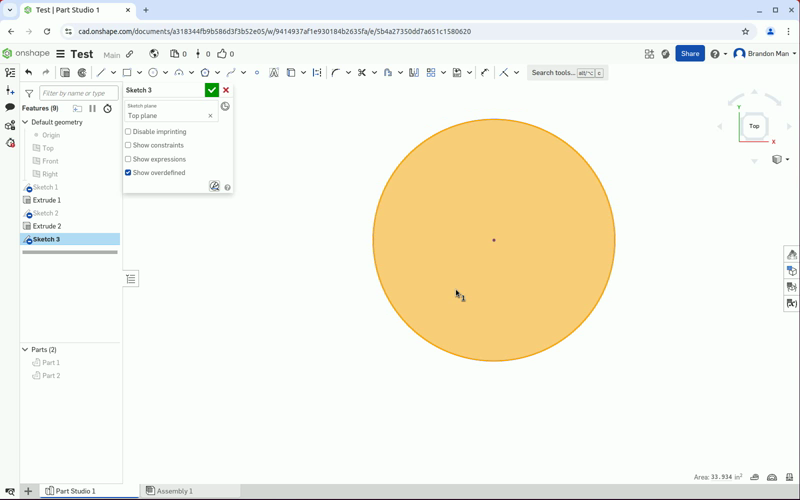
scroll(-6)
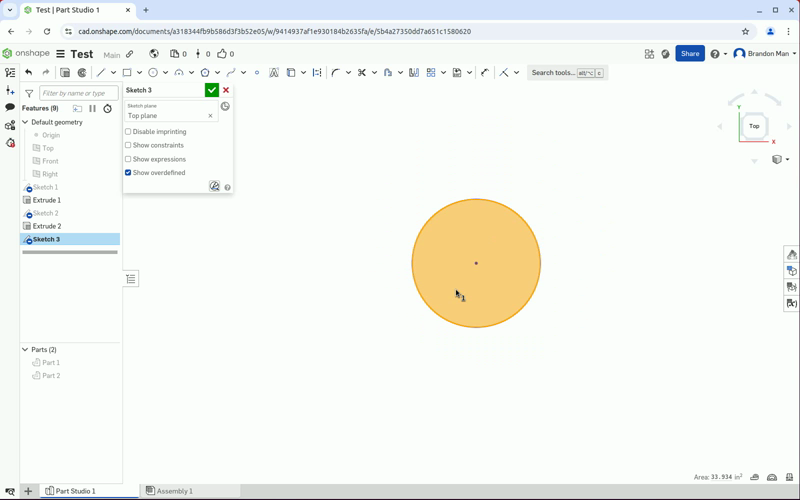
scroll(-6)
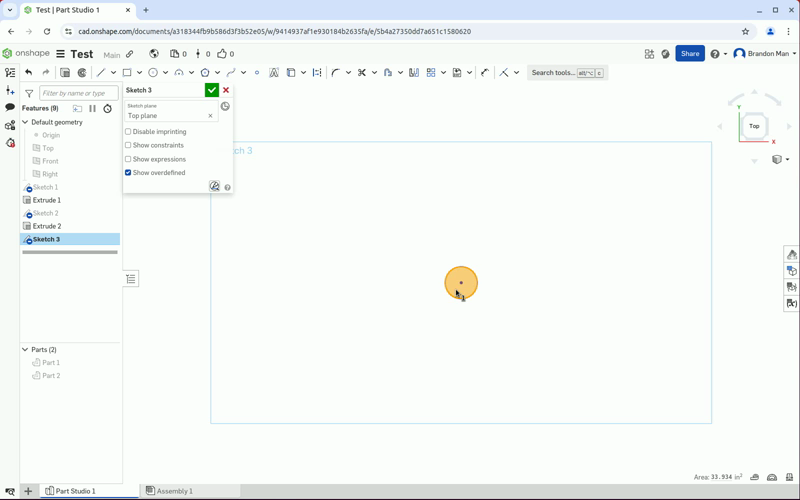
mouse_move(73, 352)
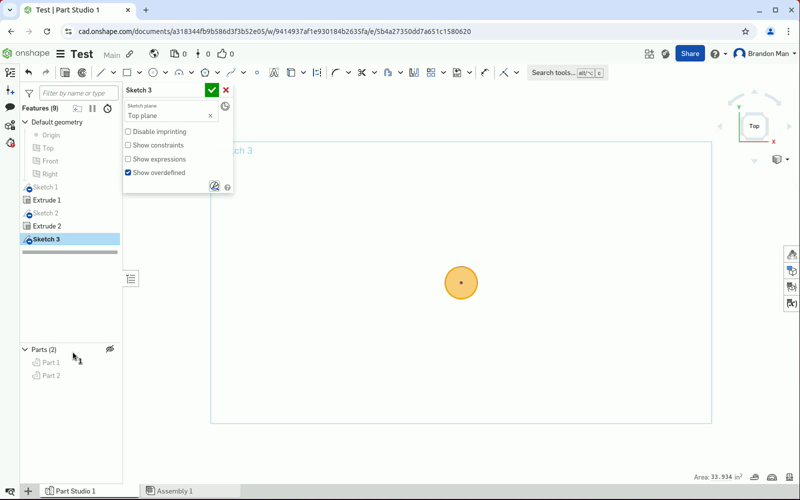
key(shift+y)
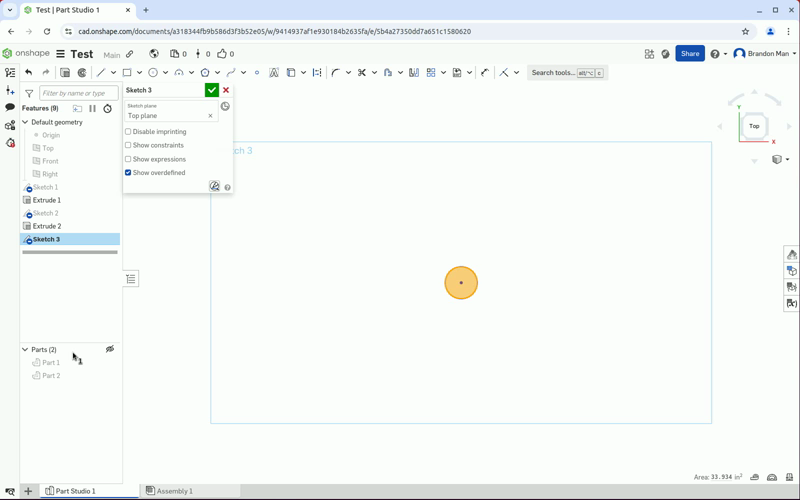
key(shift+e)
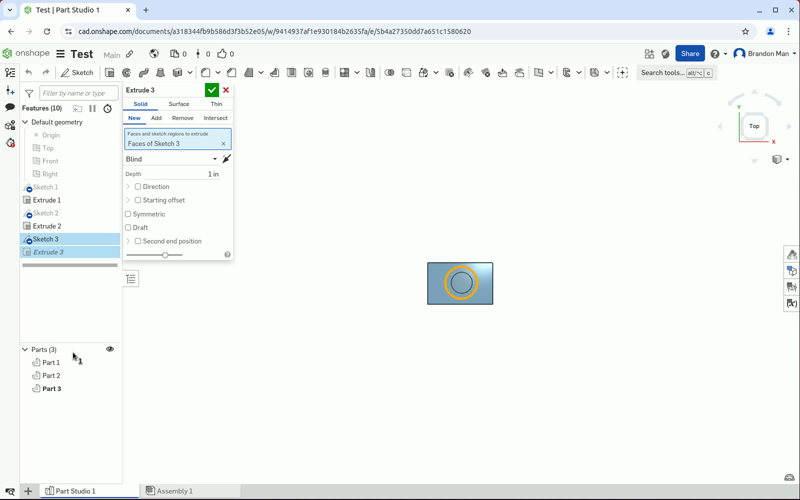
mouse_move(143, 106)
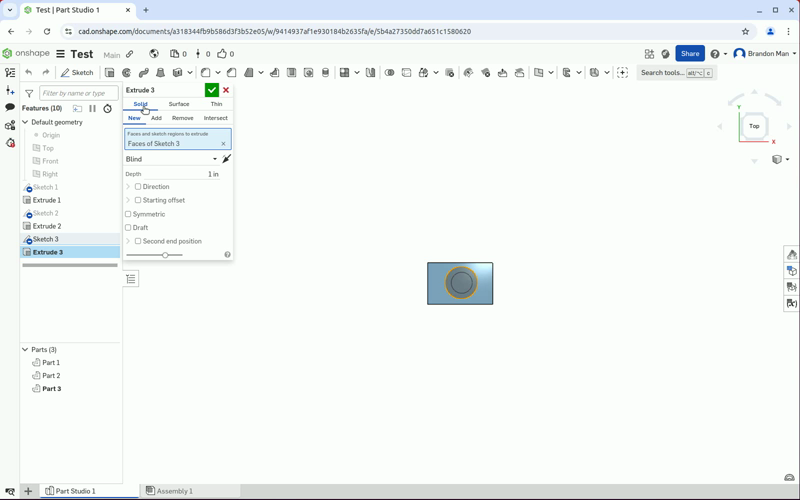
click(143, 106)
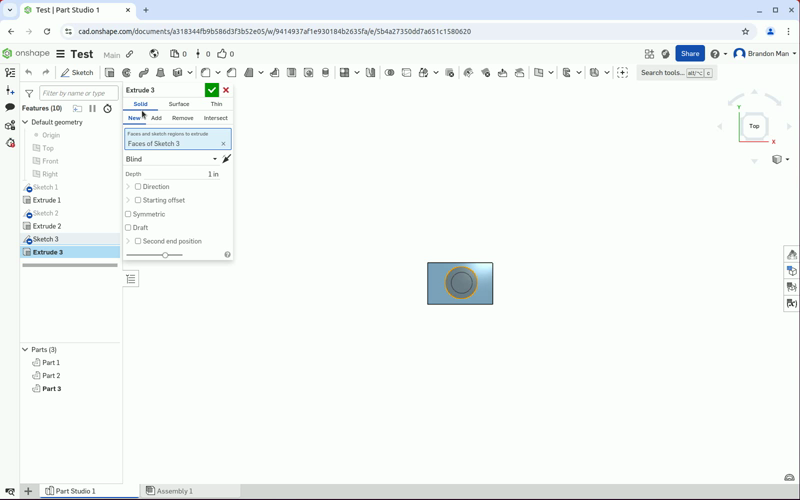
mouse_move(137, 120)
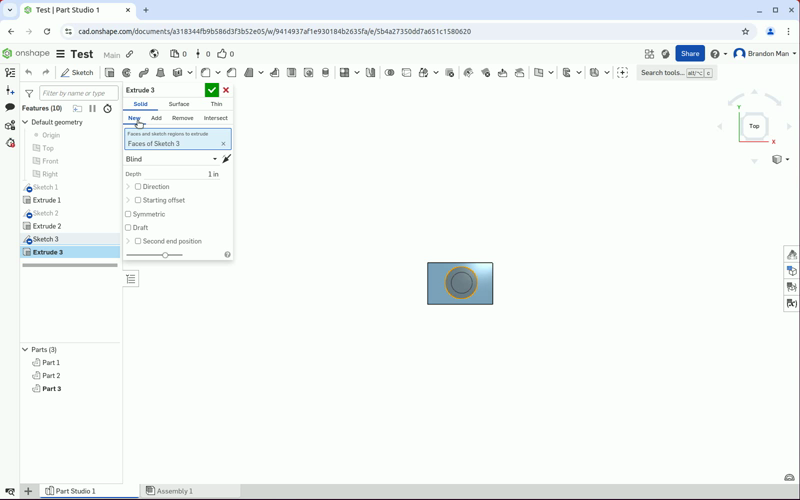
click(137, 120)
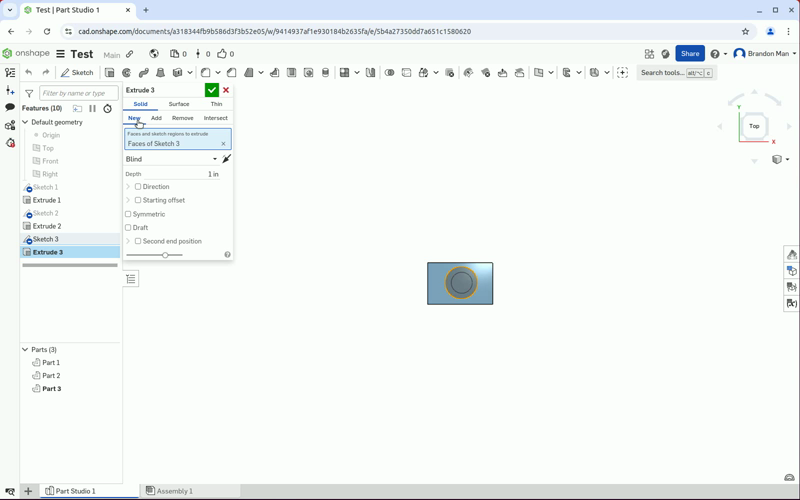
key(tab, 4)
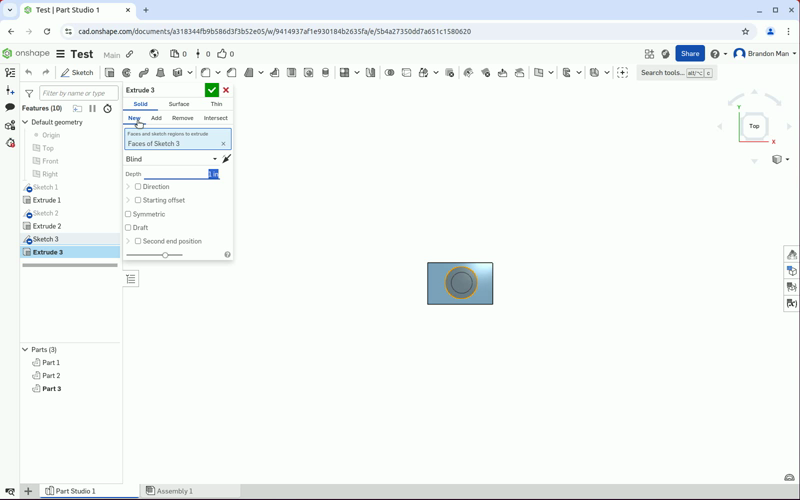
text(4.092)
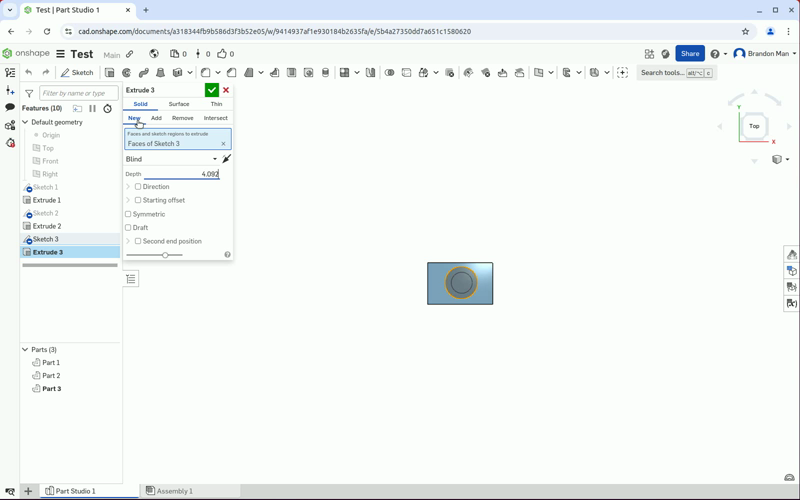
key(enter)
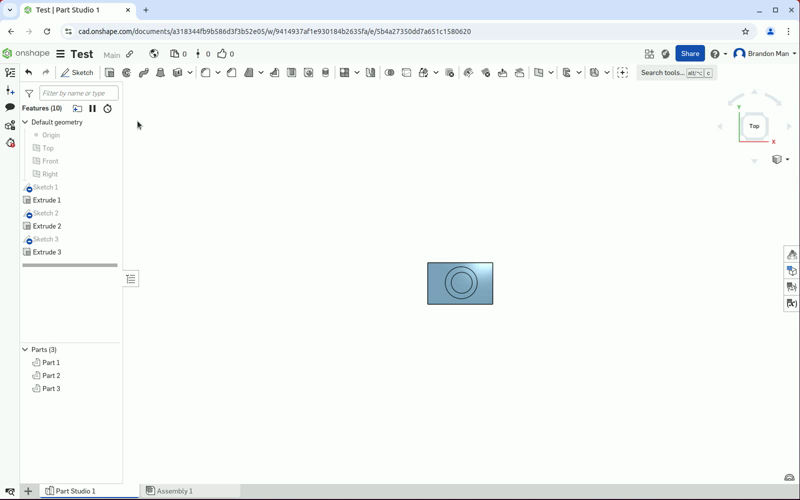
key(shift+h)
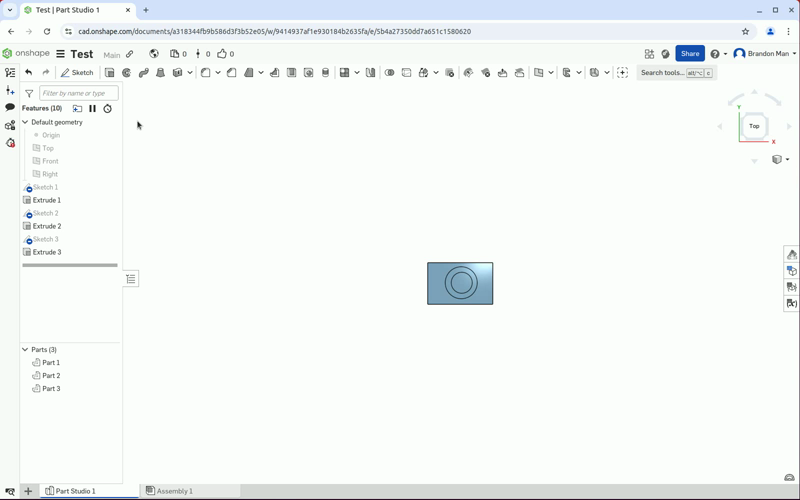
key(shift+h)
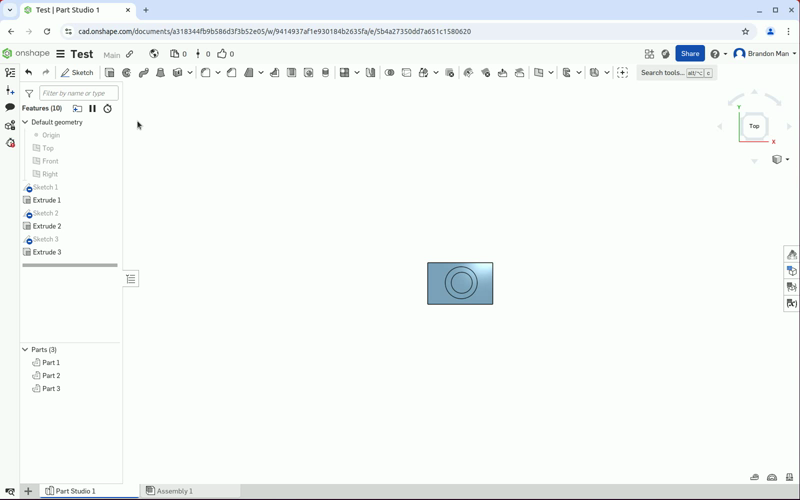
key(shift+7)
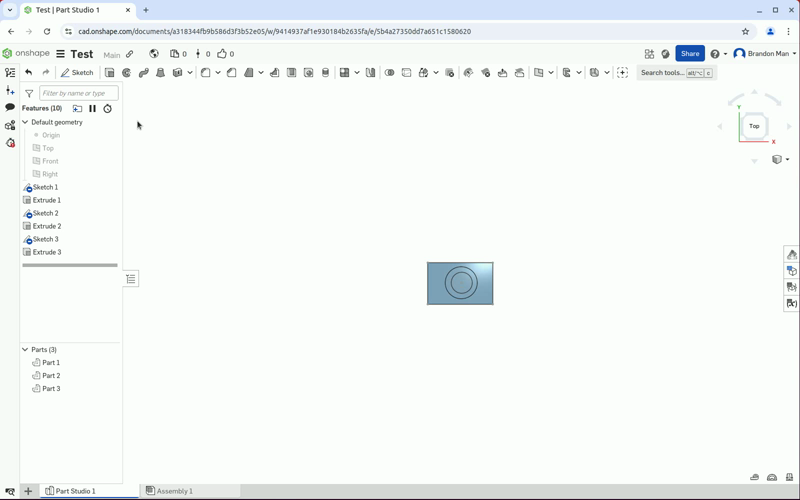
key(up, 3)
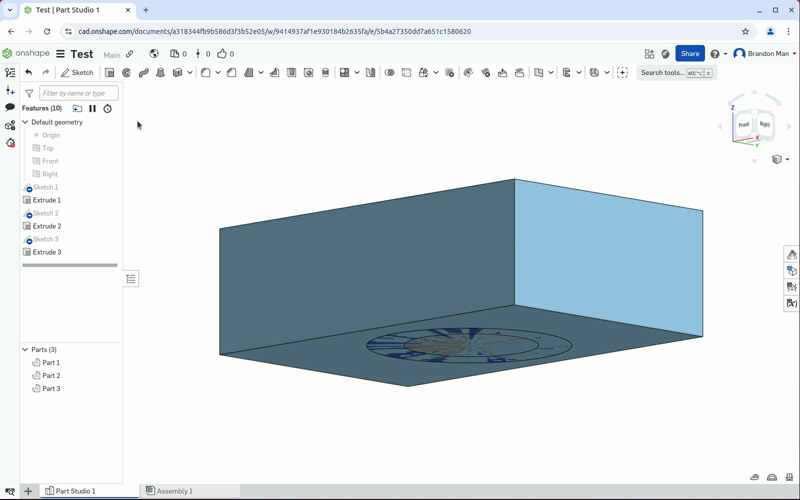
key(left, 3)
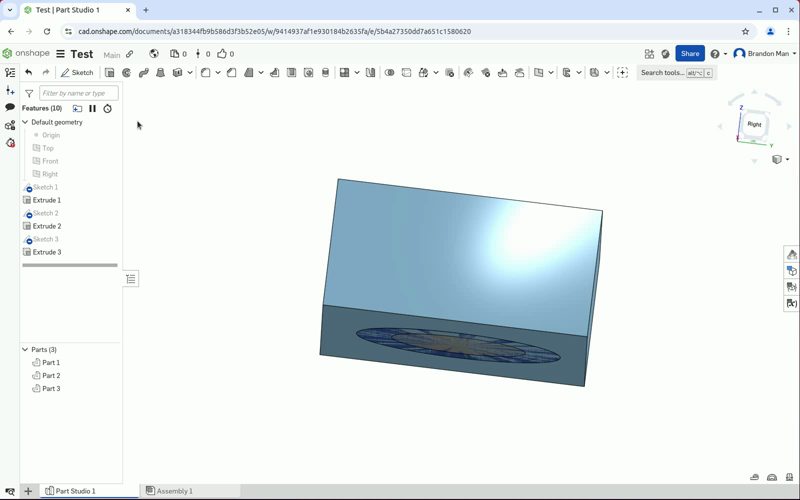
key(right, 3)
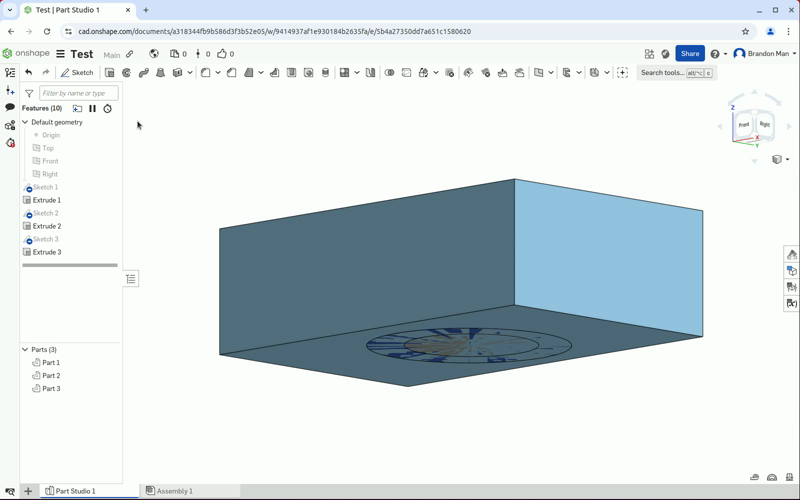
key(down, 3)
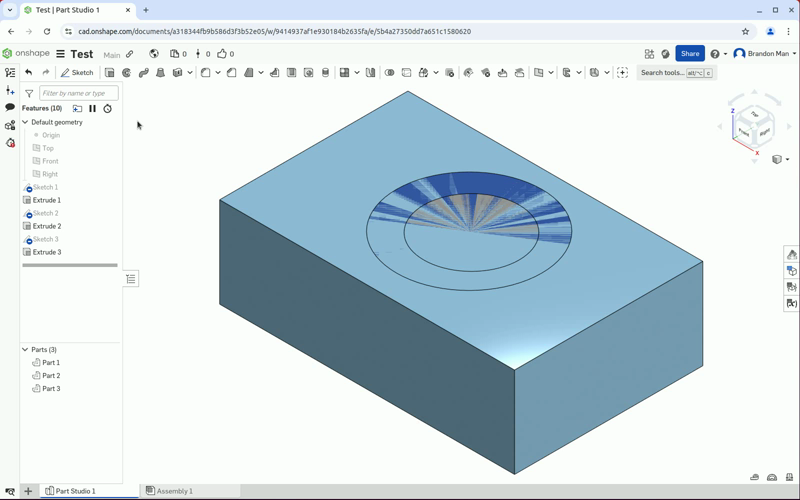
mouse_move(73, 189)
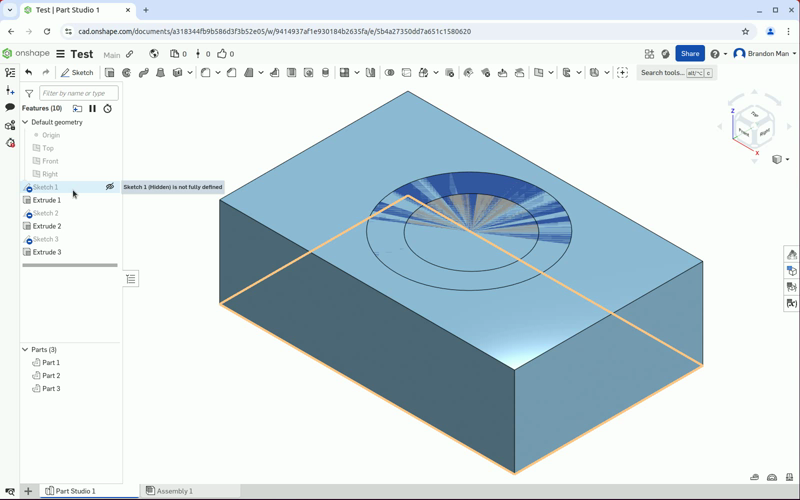
click(73, 189)